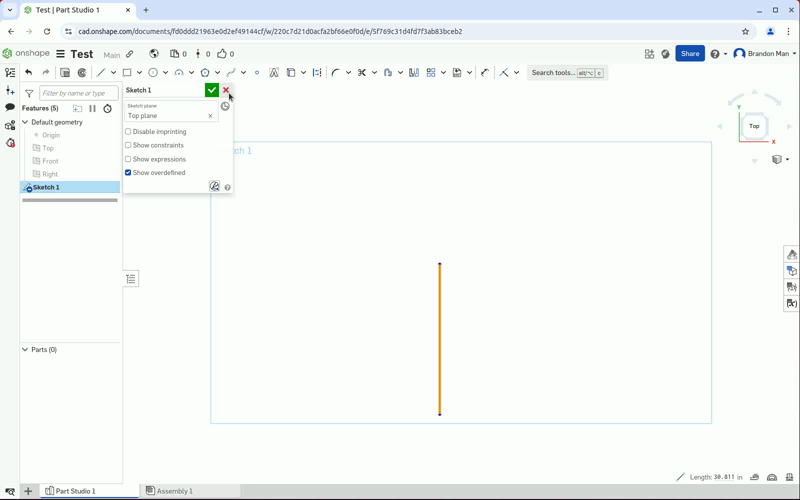
key(shift+h)
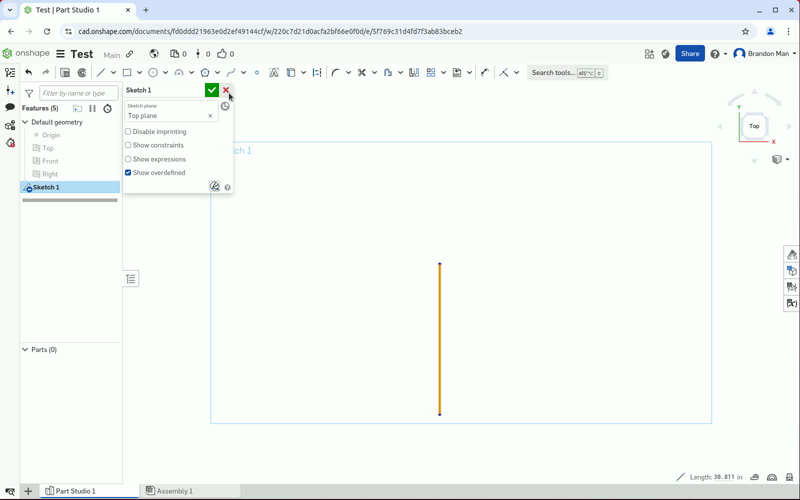
key(shift+s)
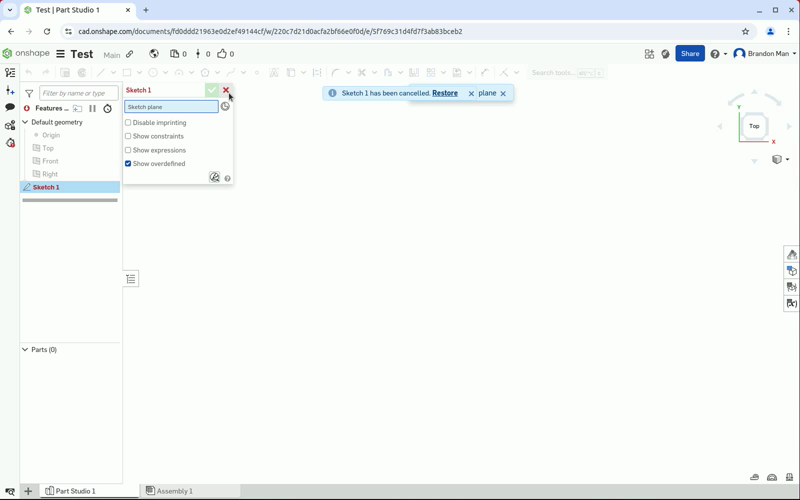
mouse_move(73, 150)
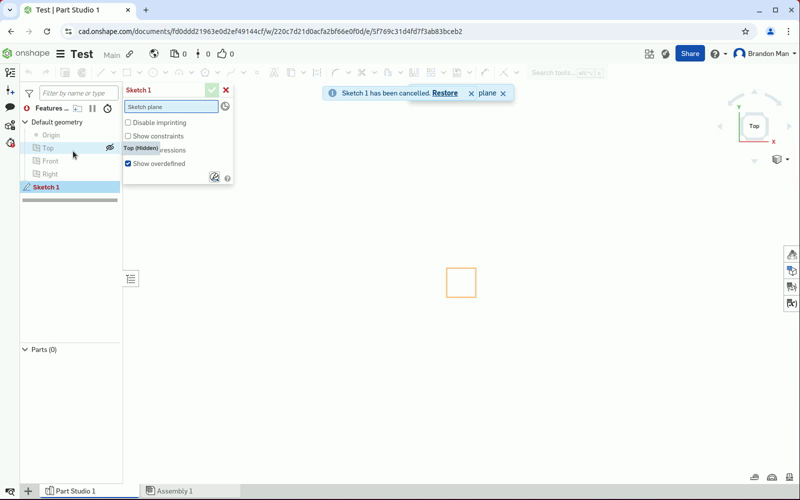
click(73, 150)
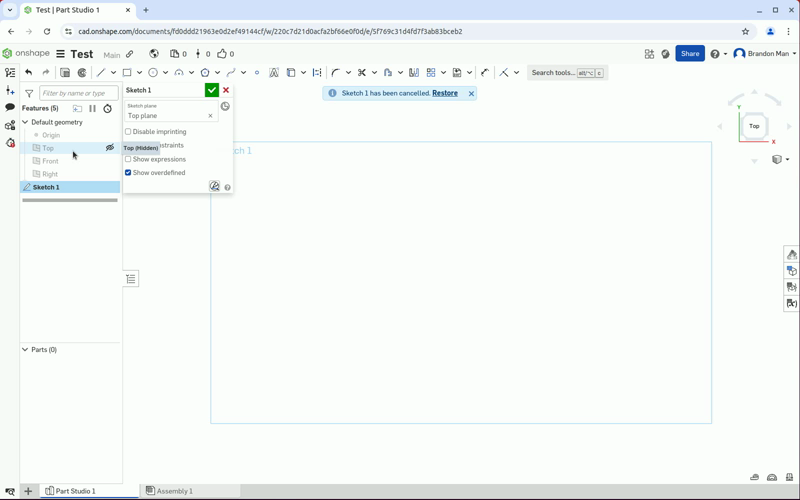
mouse_move(73, 352)
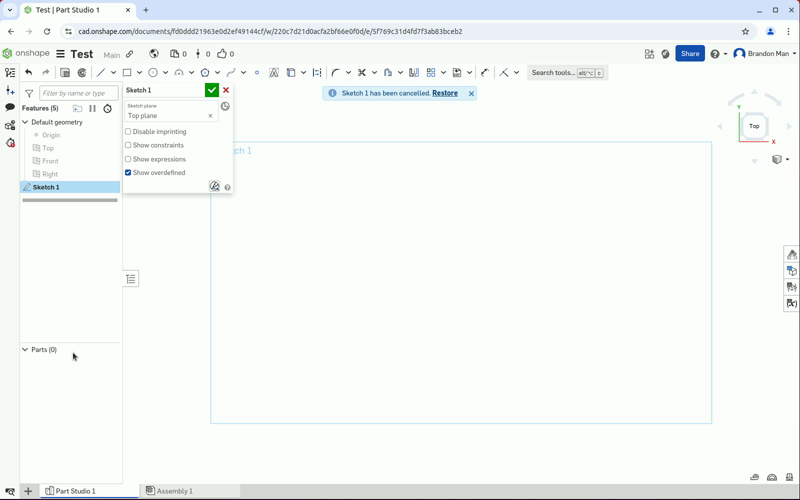
key(y)
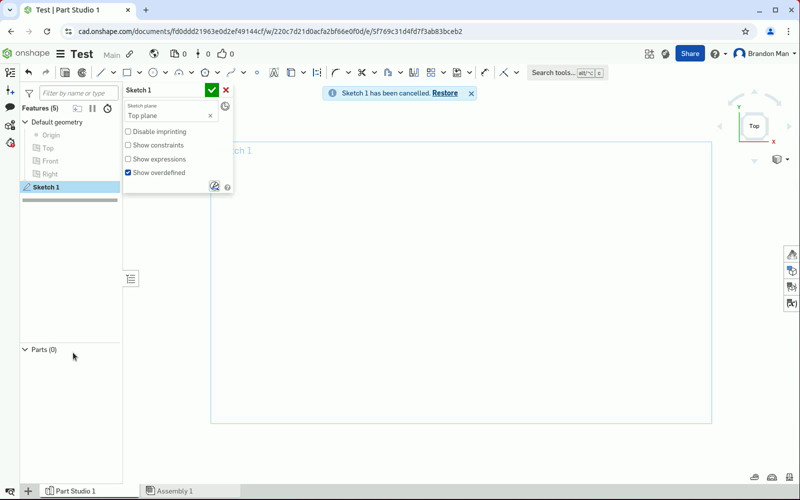
key(c)
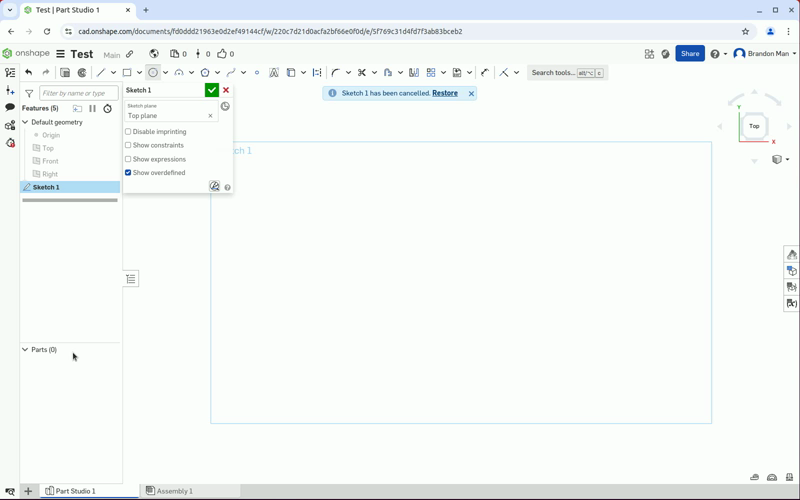
key_down(shift)
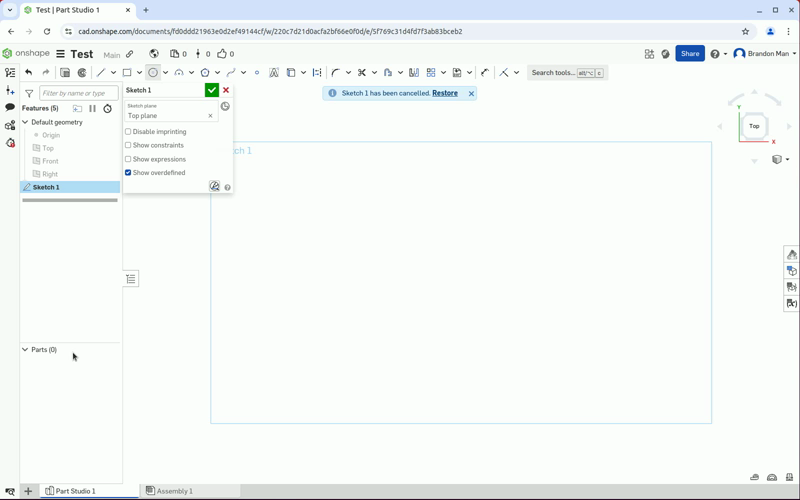
mouse_move(461, 282)
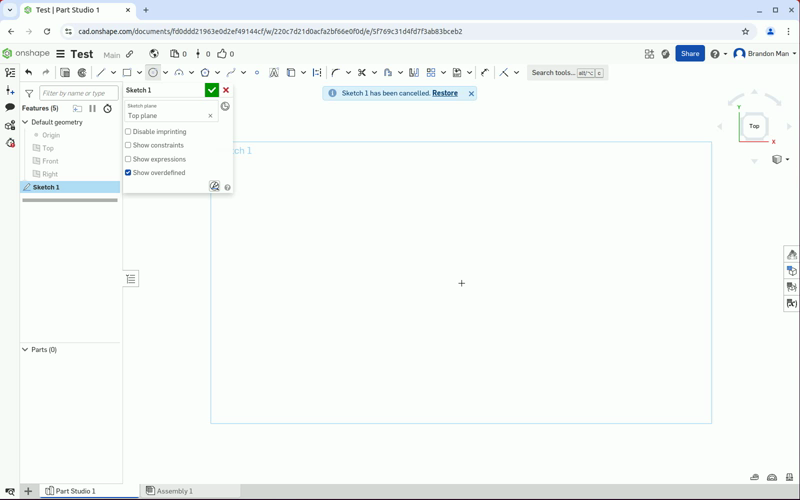
click(461, 282)
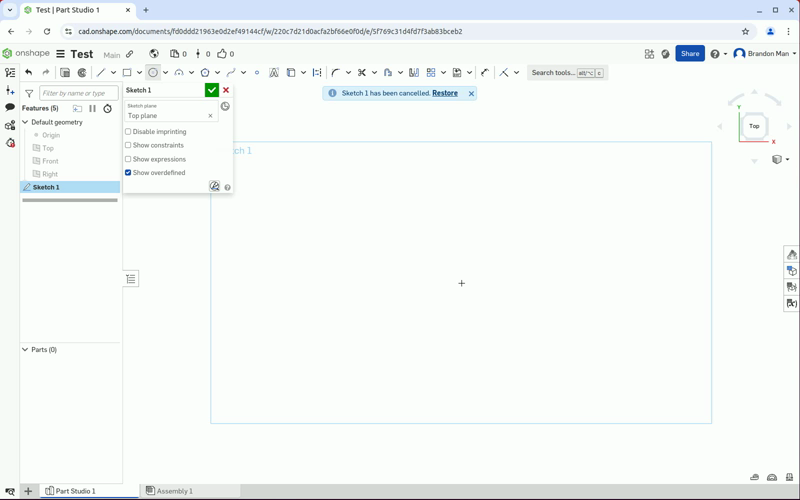
key_up(shift)
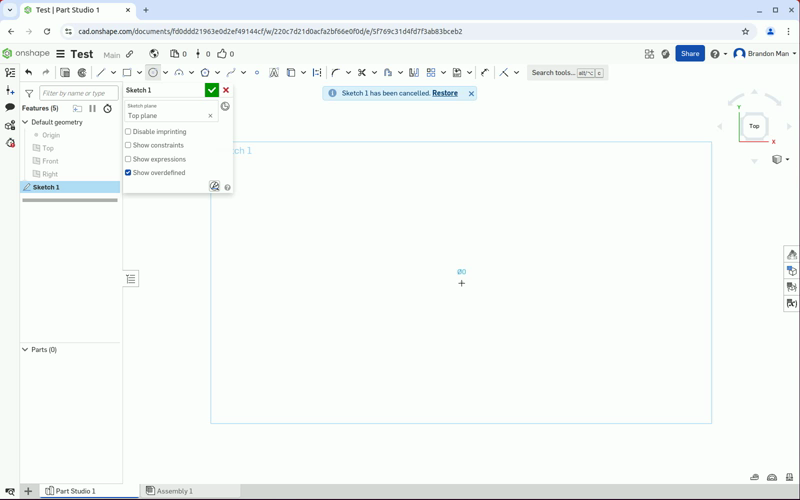
mouse_move(492, 282)
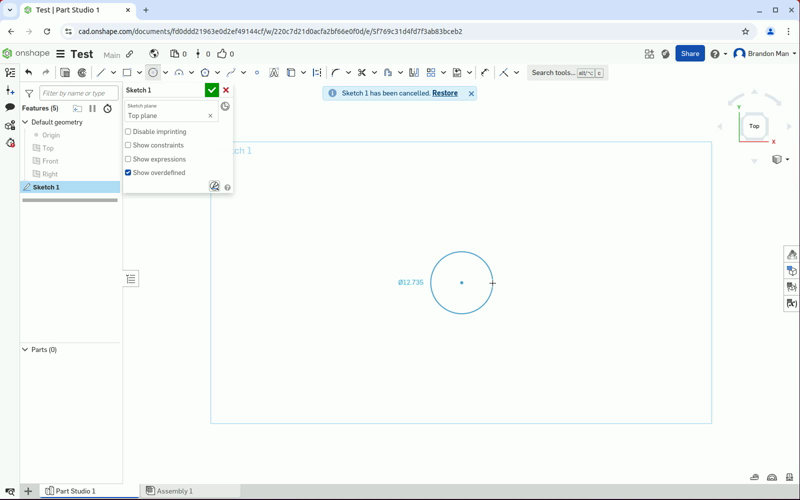
click(492, 282)
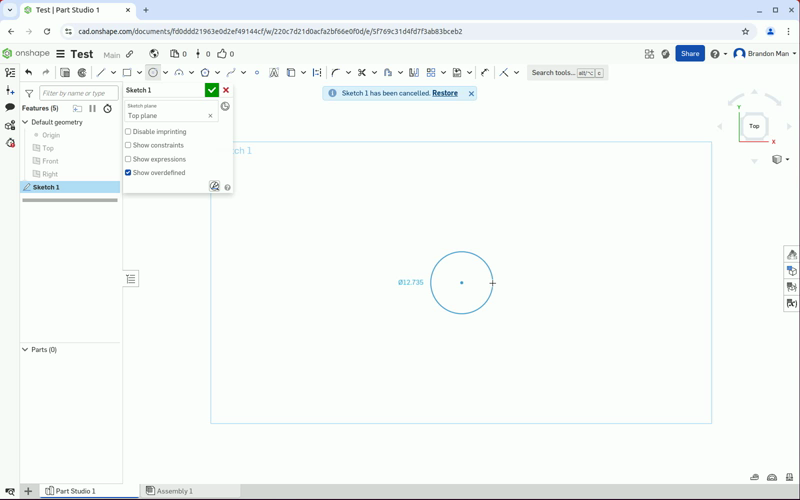
key(esc)
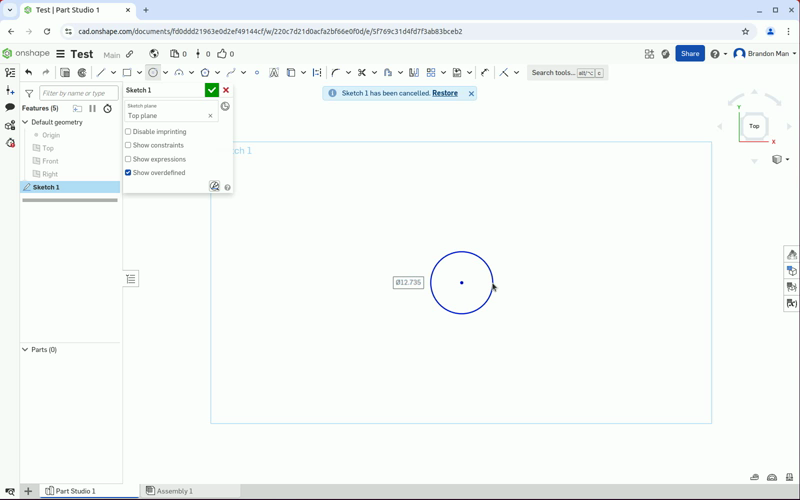
mouse_move(482, 274)
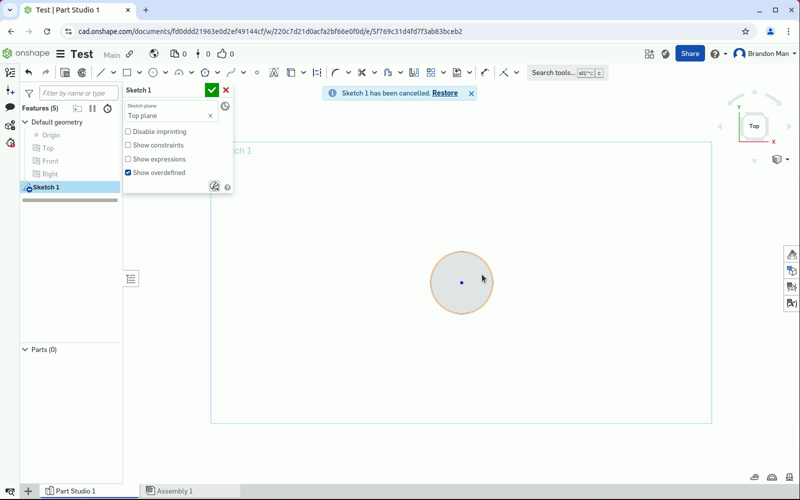
click(482, 274)
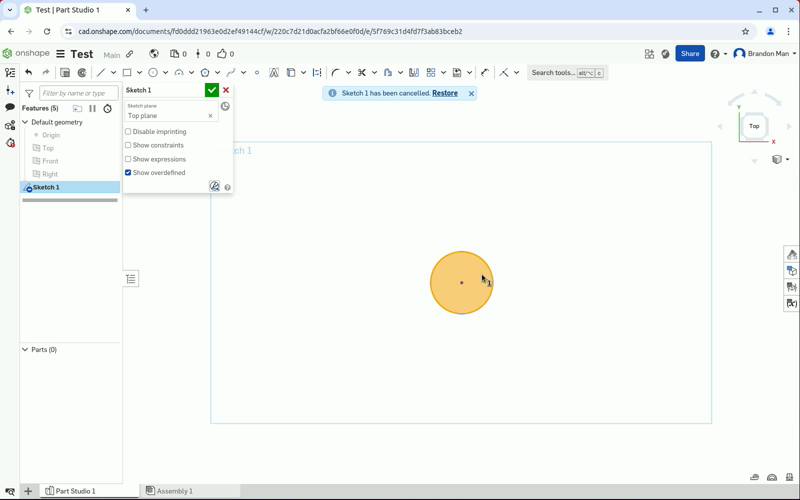
mouse_move(73, 352)
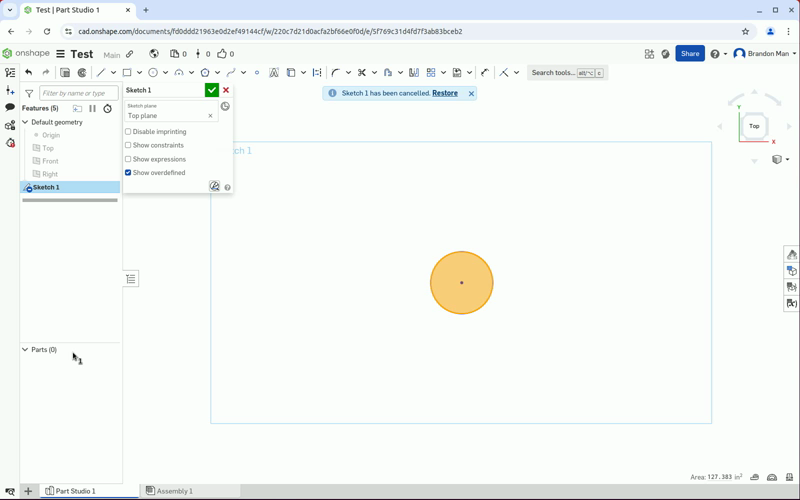
key(shift+y)
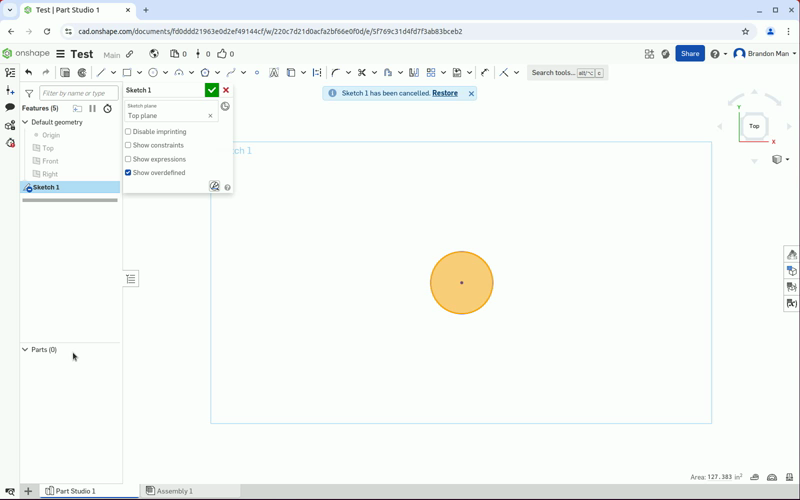
key(shift+e)
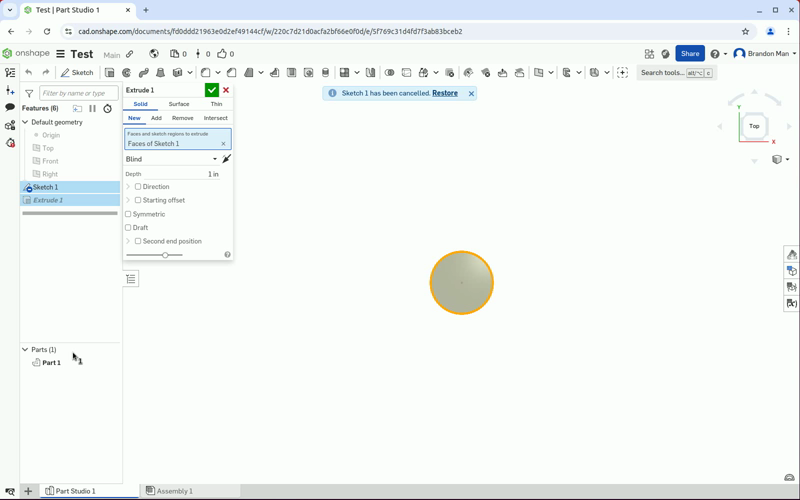
mouse_move(143, 106)
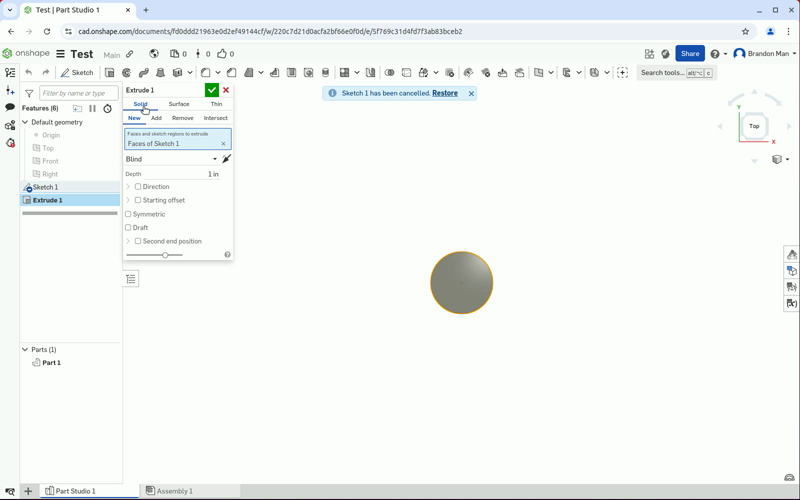
click(143, 106)
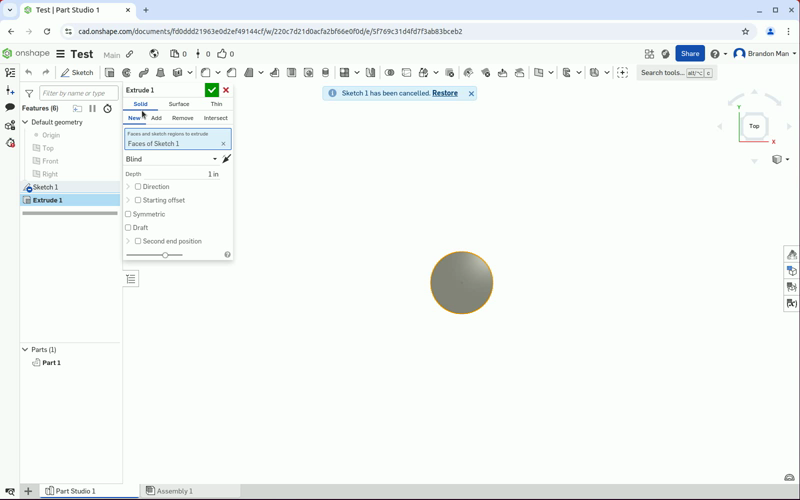
mouse_move(137, 120)
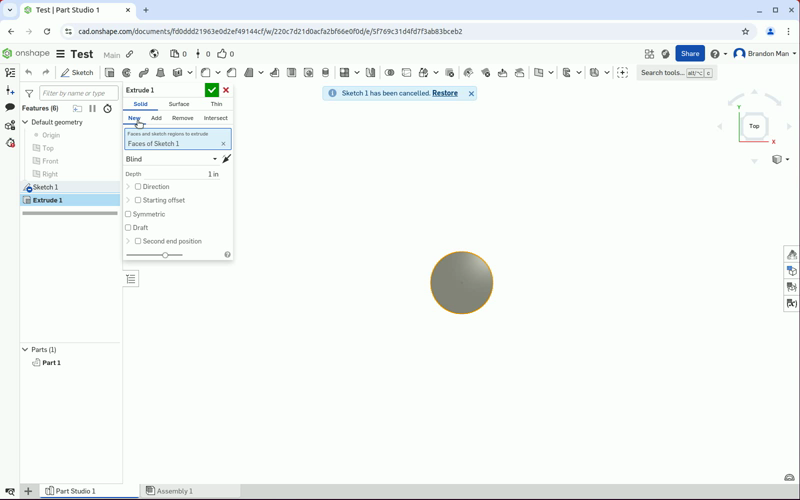
click(137, 120)
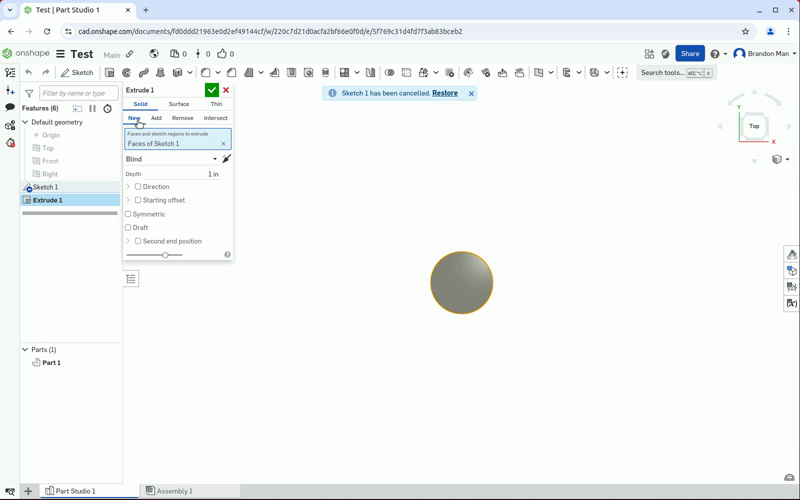
key(tab, 4)
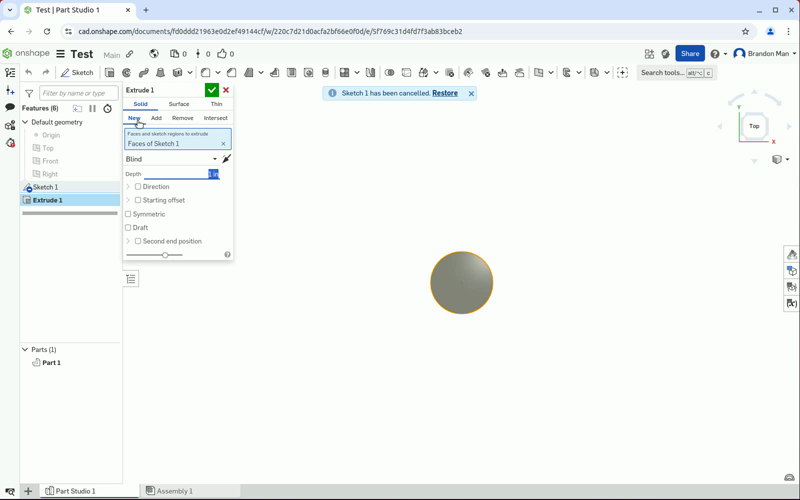
text(0.481)
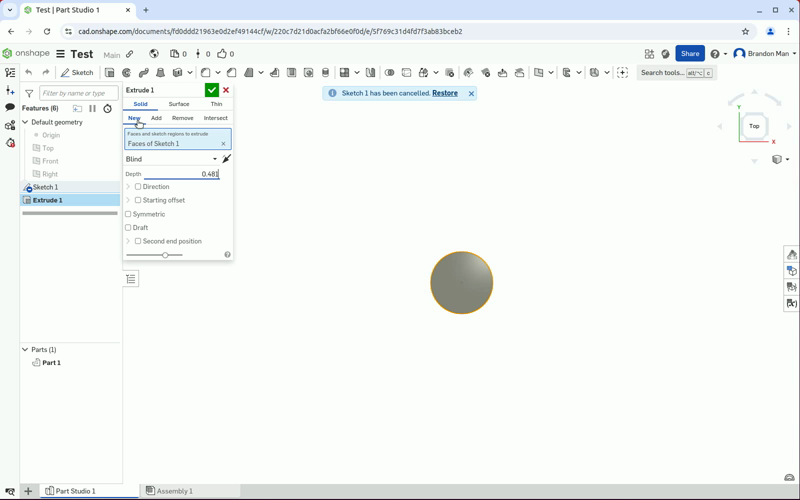
key(enter)
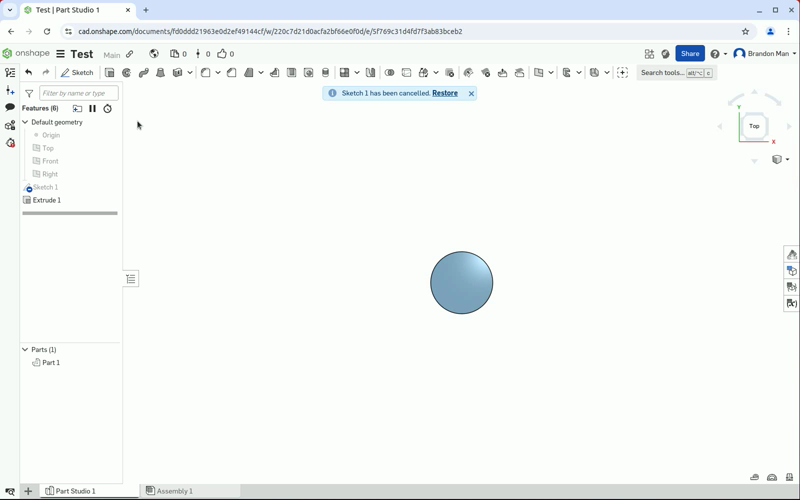
key(shift+h)
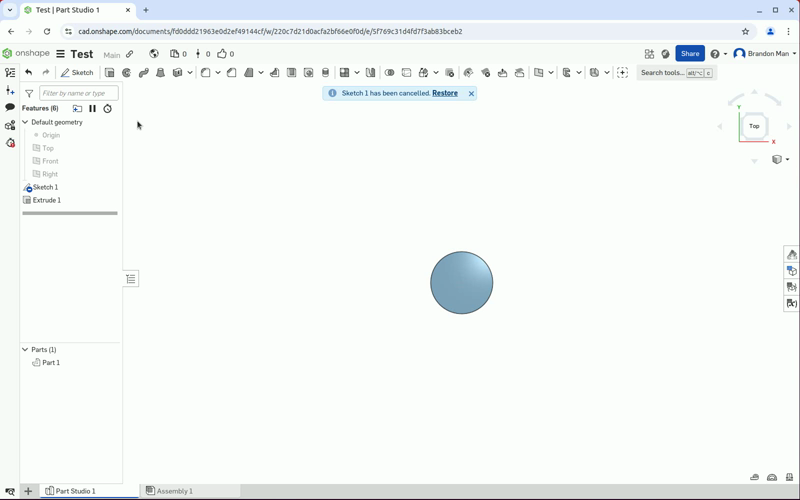
key(shift+h)
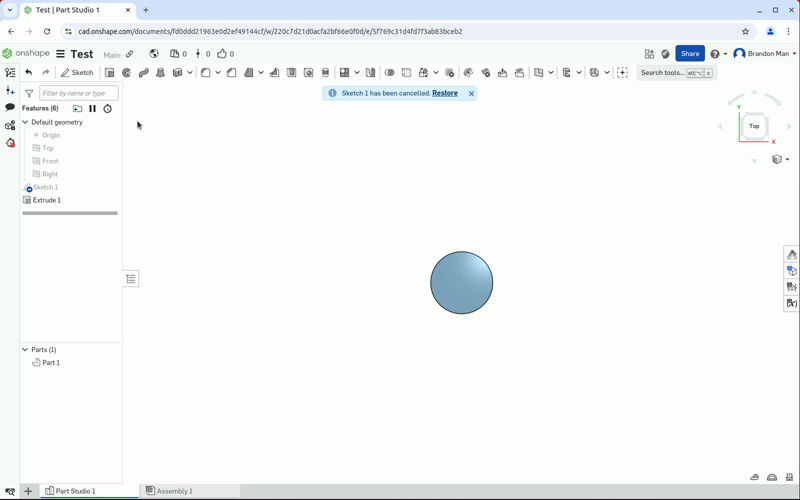
mouse_move(73, 189)
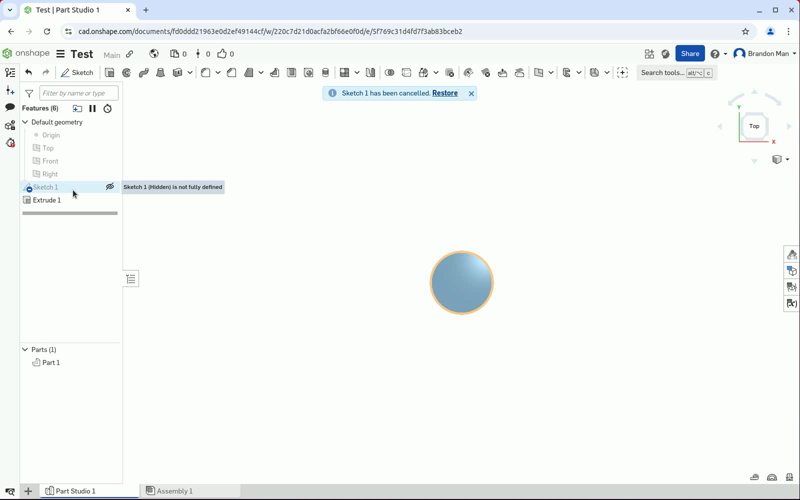
click(73, 189)
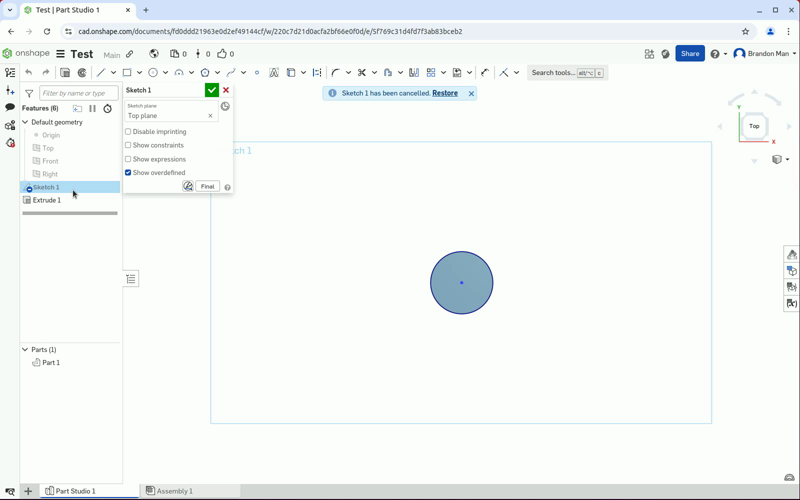
mouse_move(229, 92)
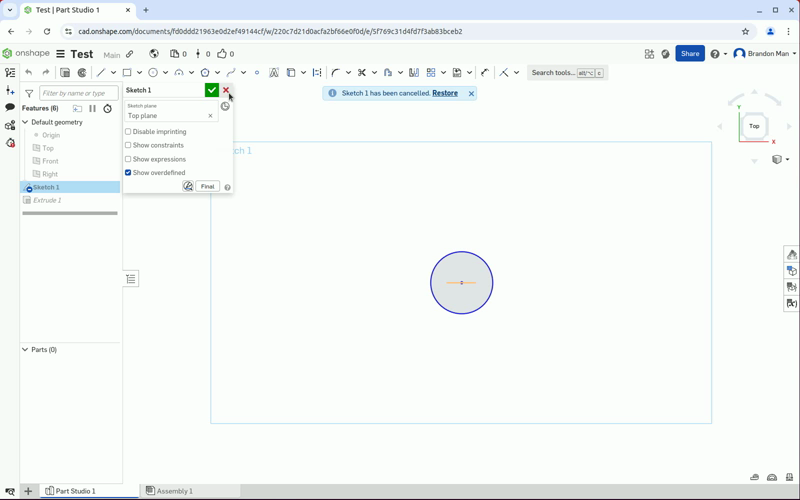
click(229, 92)
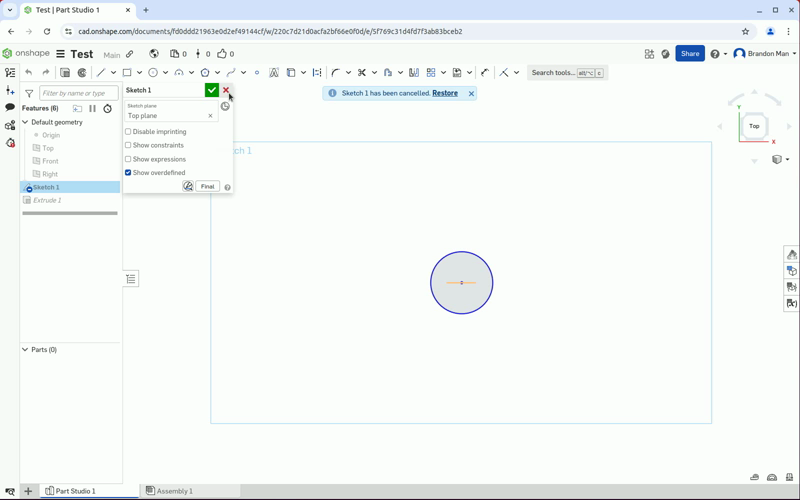
key(shift+s)
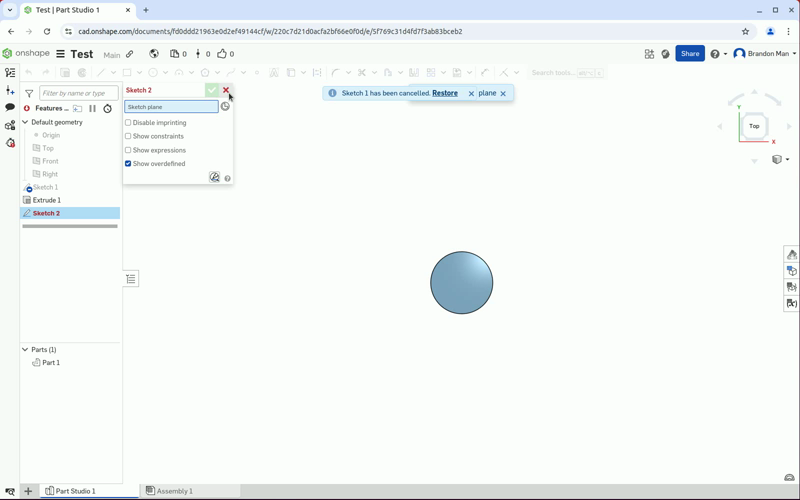
mouse_move(73, 150)
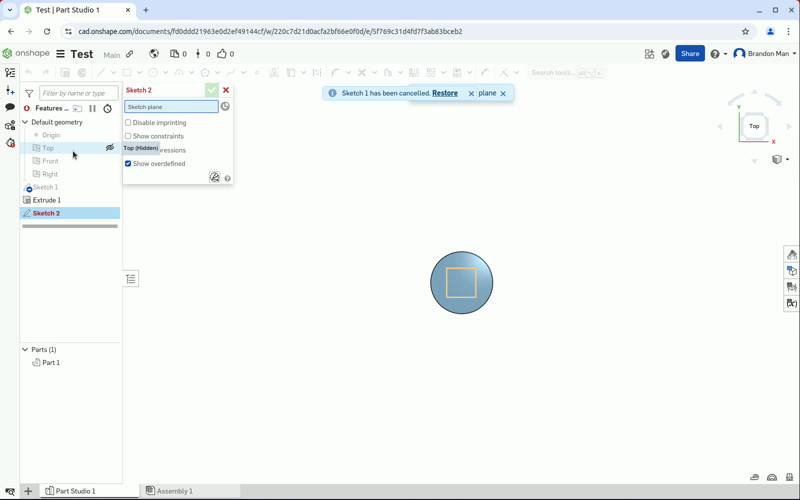
click(73, 150)
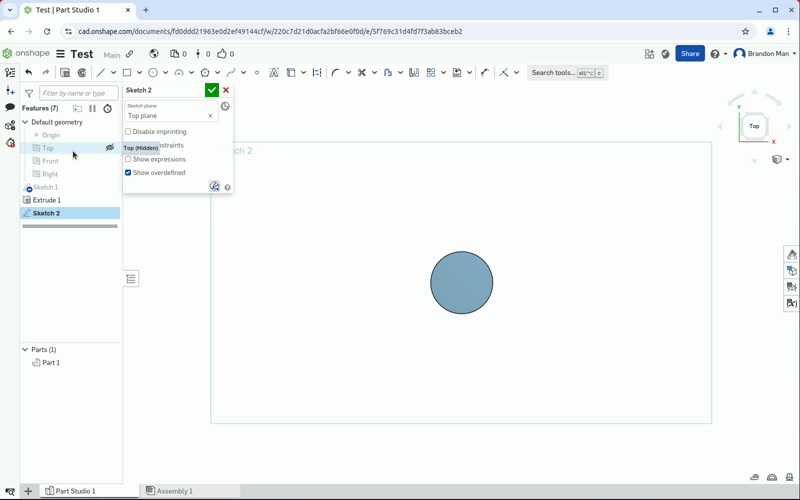
mouse_move(73, 352)
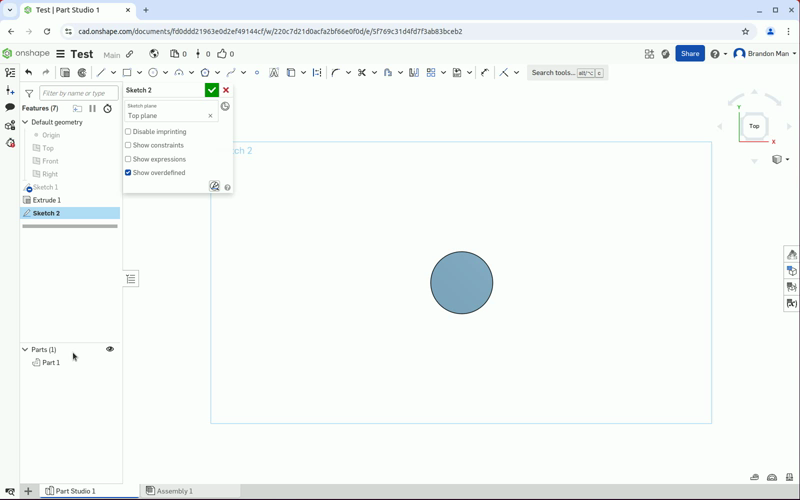
key(y)
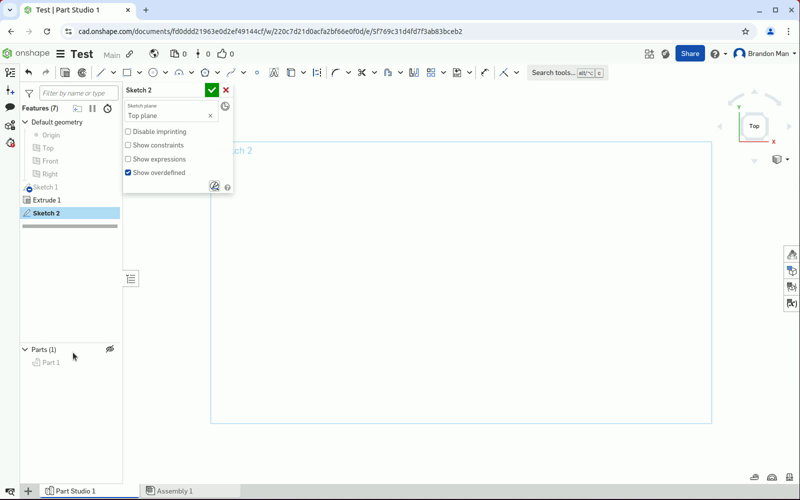
key(c)
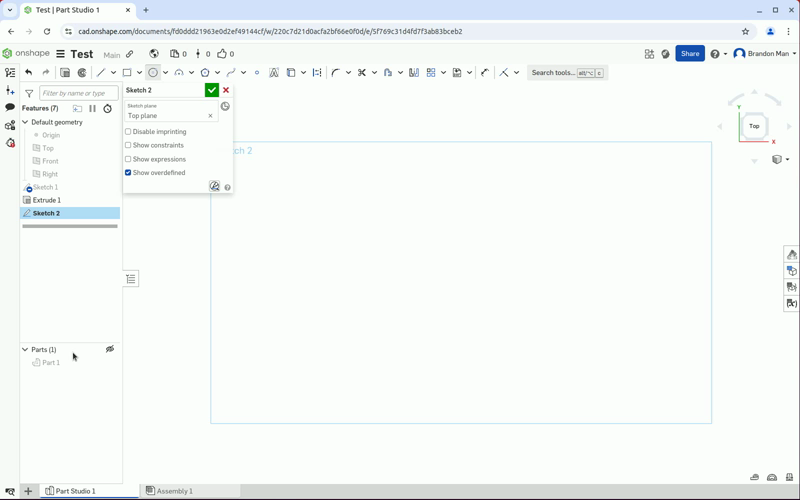
key_down(shift)
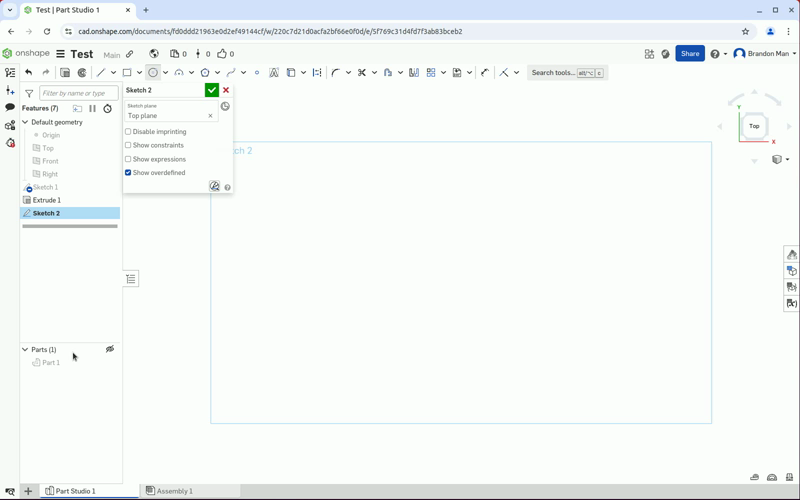
mouse_move(461, 366)
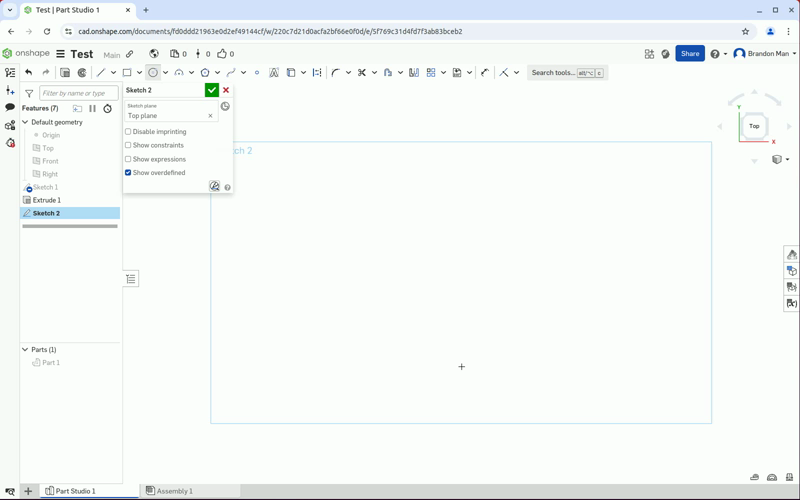
click(461, 366)
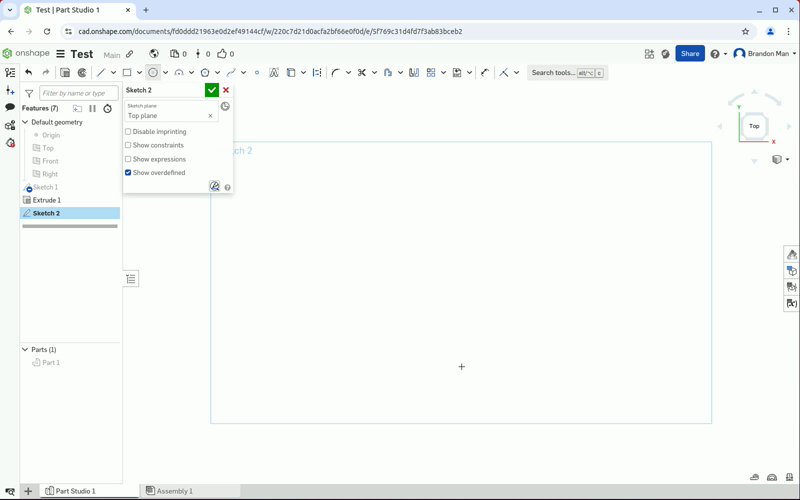
key_up(shift)
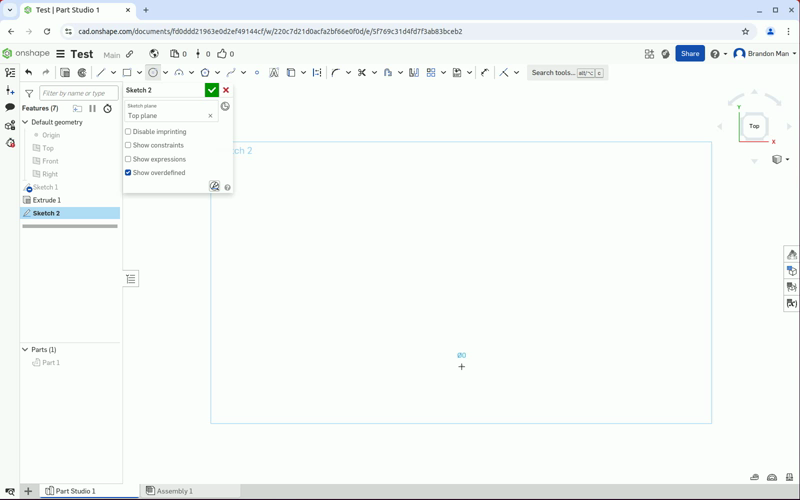
mouse_move(491, 366)
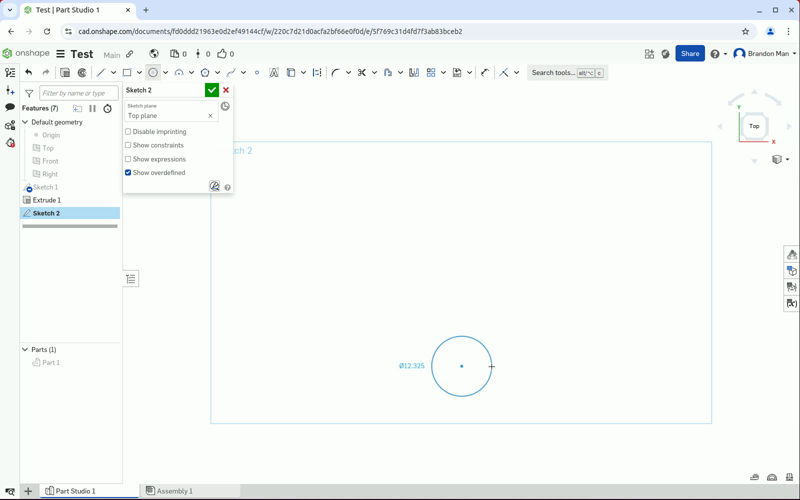
click(491, 366)
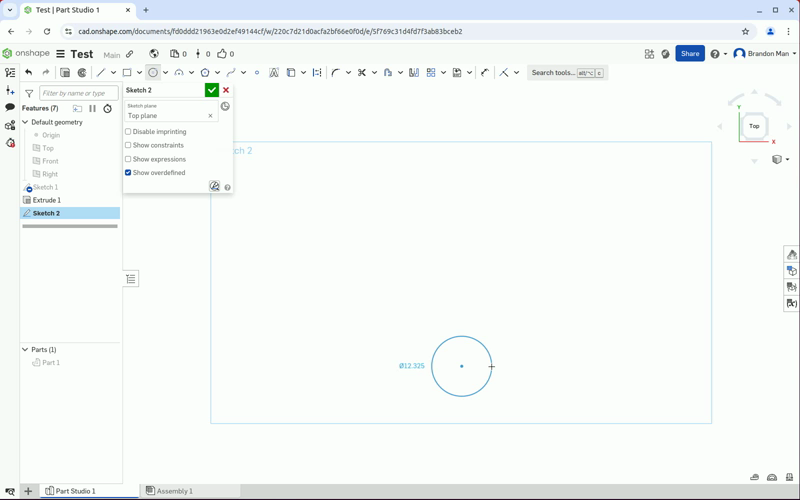
key(esc)
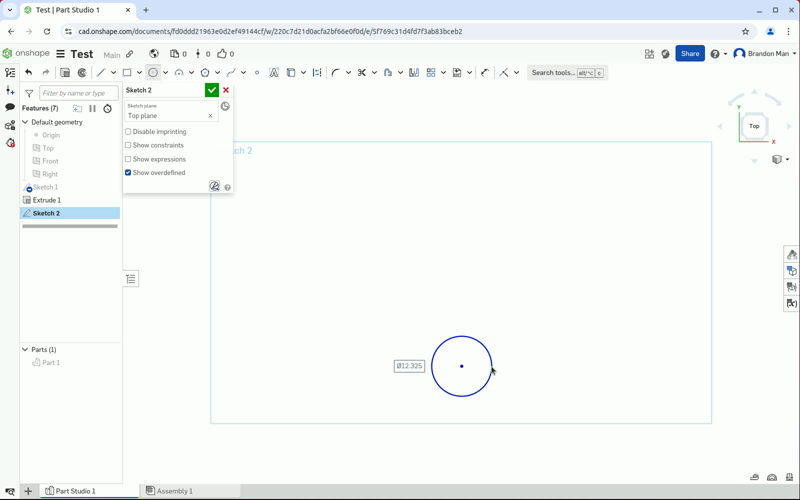
mouse_move(454, 368)
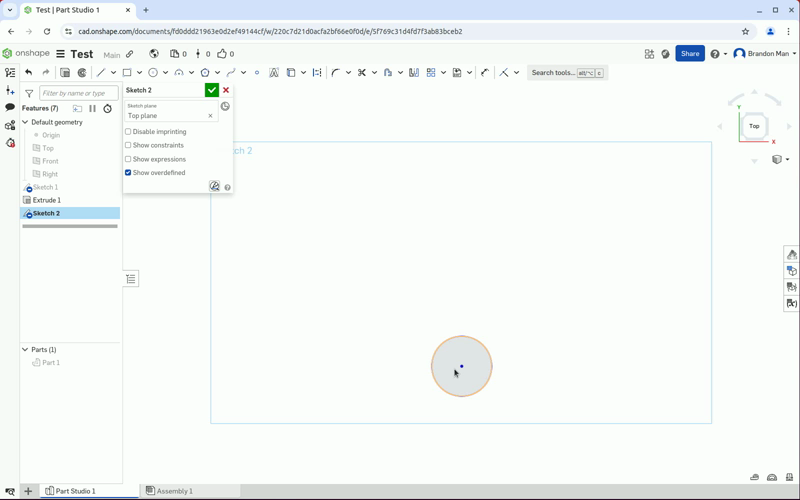
click(454, 368)
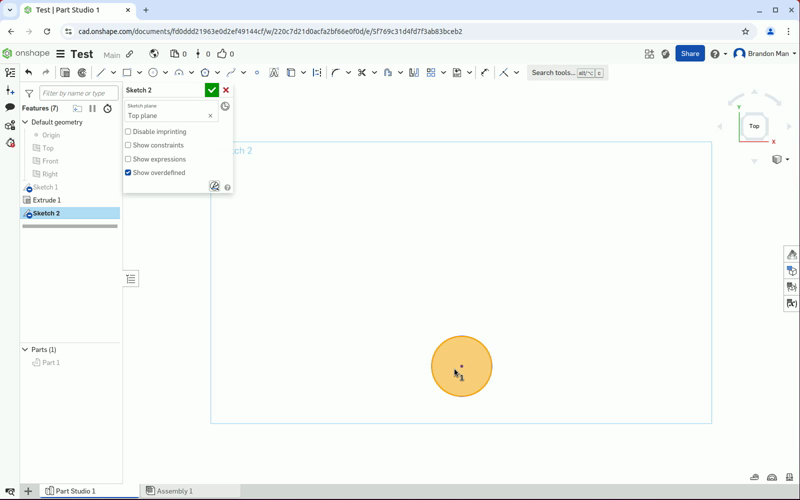
mouse_move(73, 352)
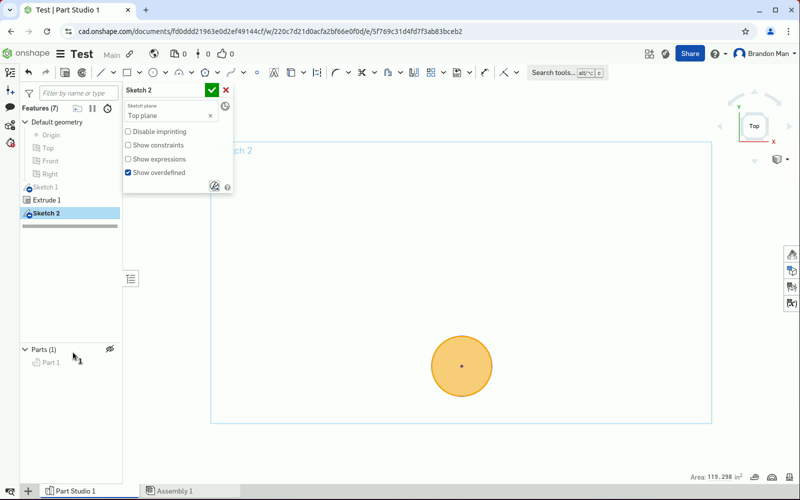
key(shift+y)
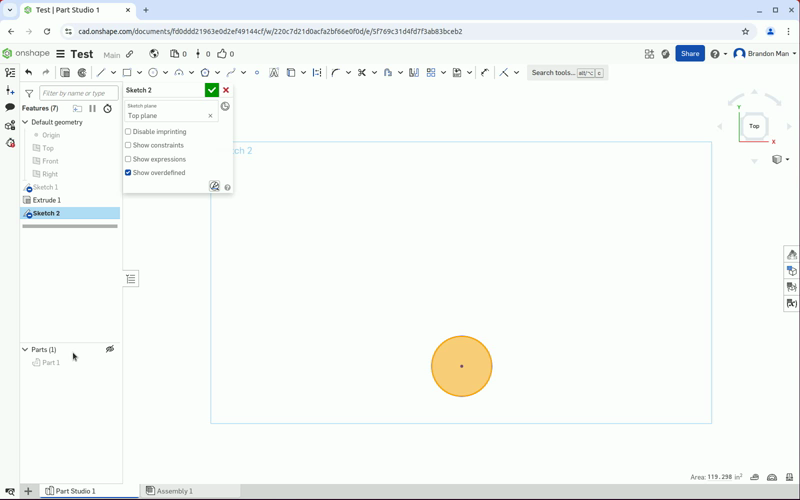
key(shift+e)
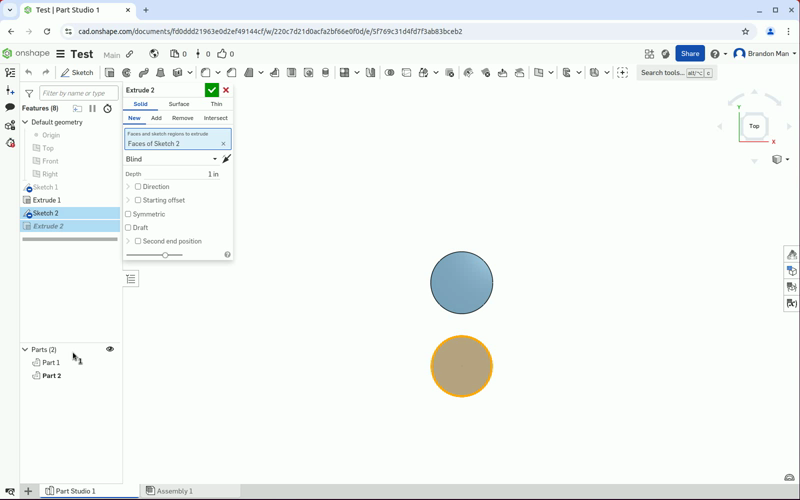
mouse_move(143, 106)
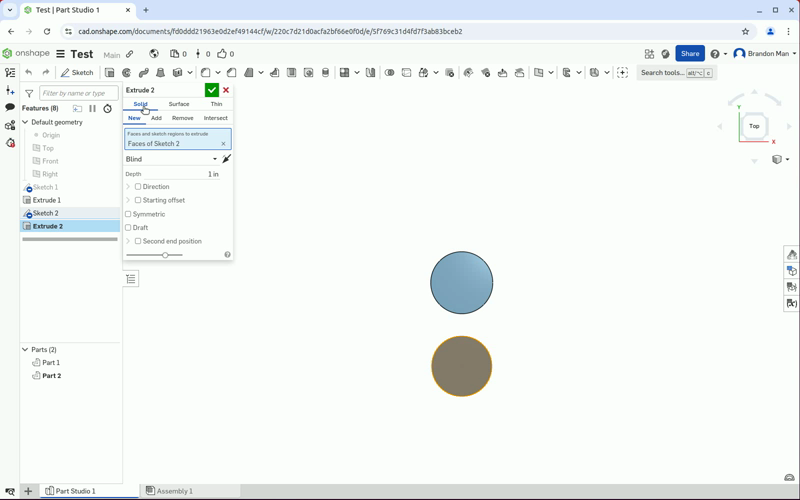
click(143, 106)
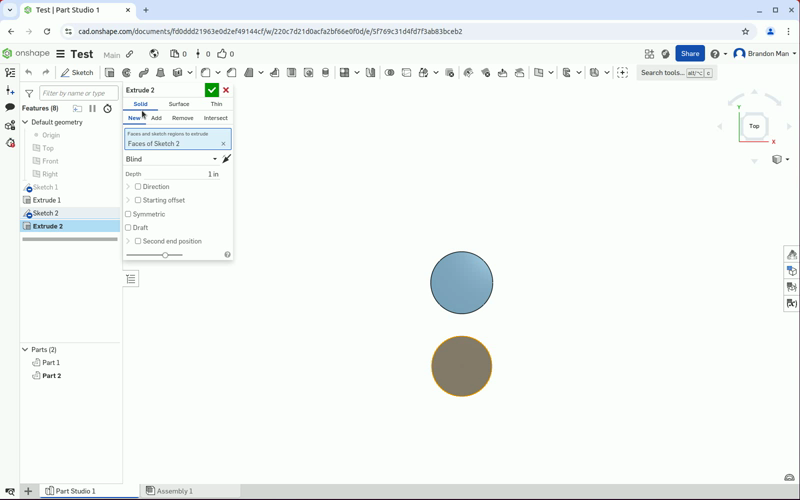
mouse_move(137, 120)
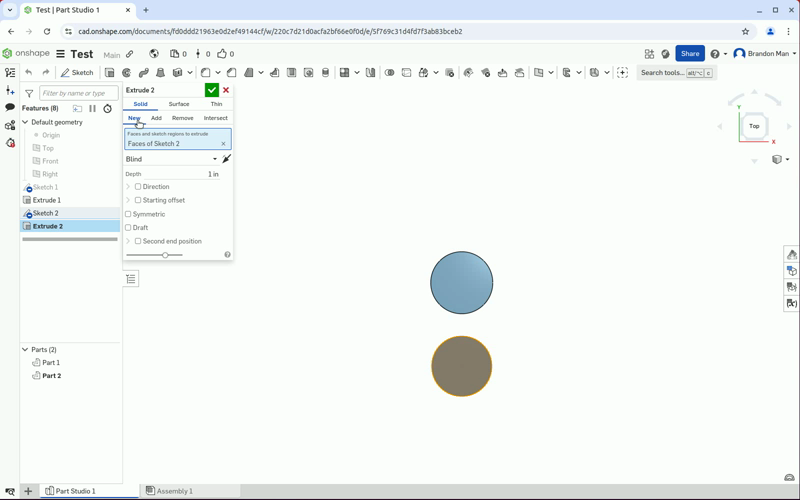
click(137, 120)
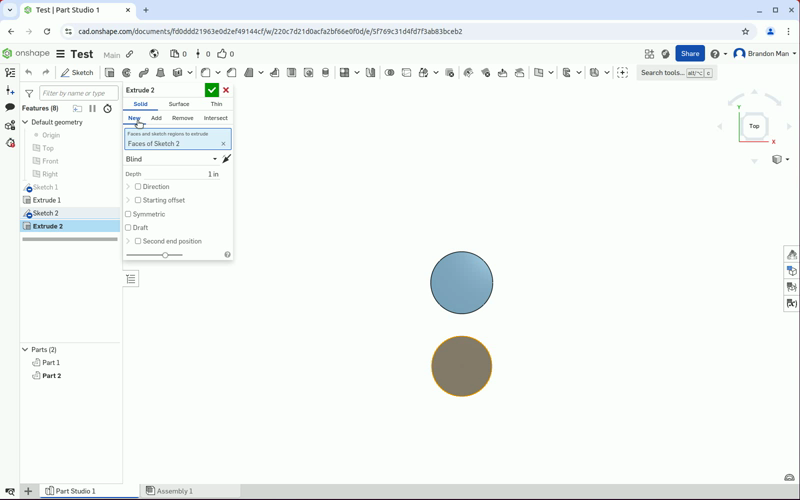
key(tab, 4)
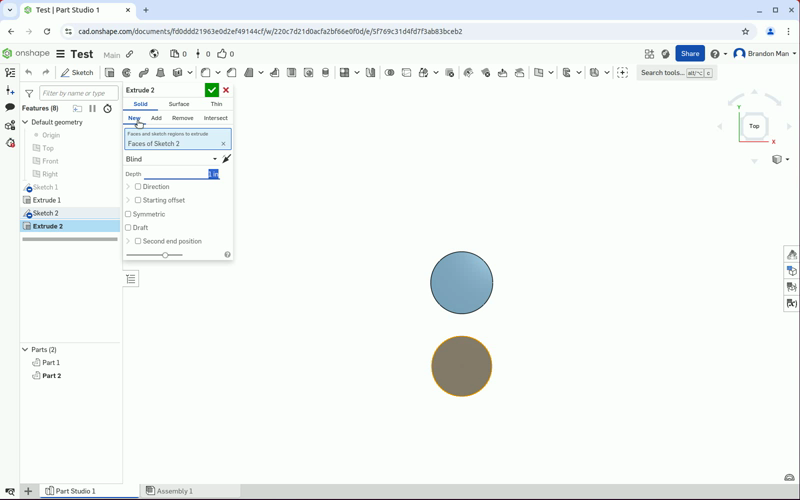
text(0.481)
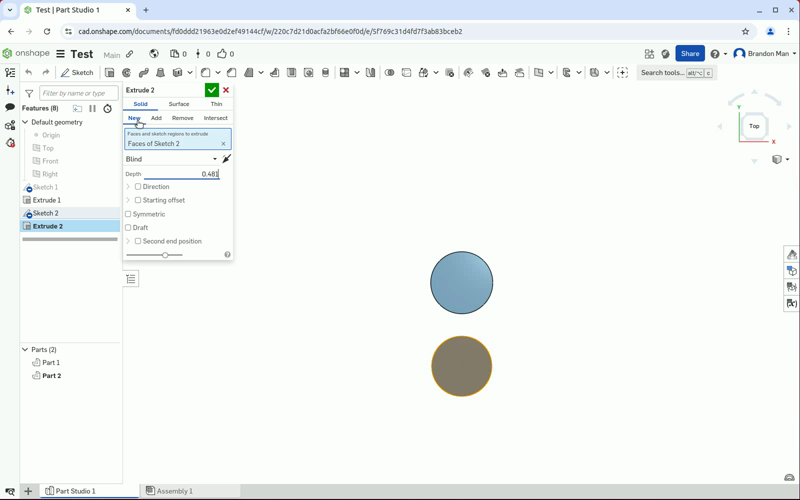
key(enter)
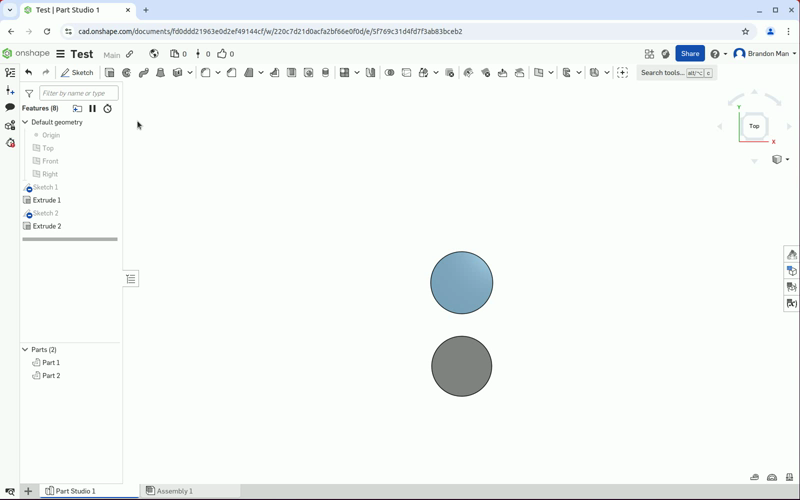
key(shift+h)
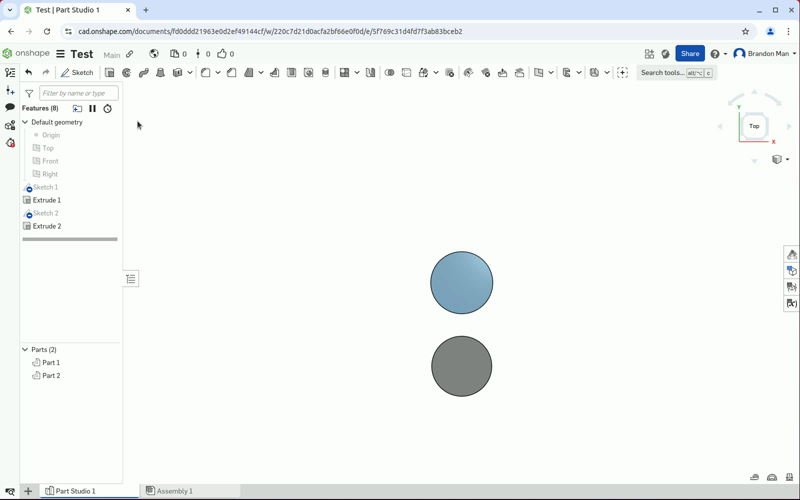
key(shift+h)
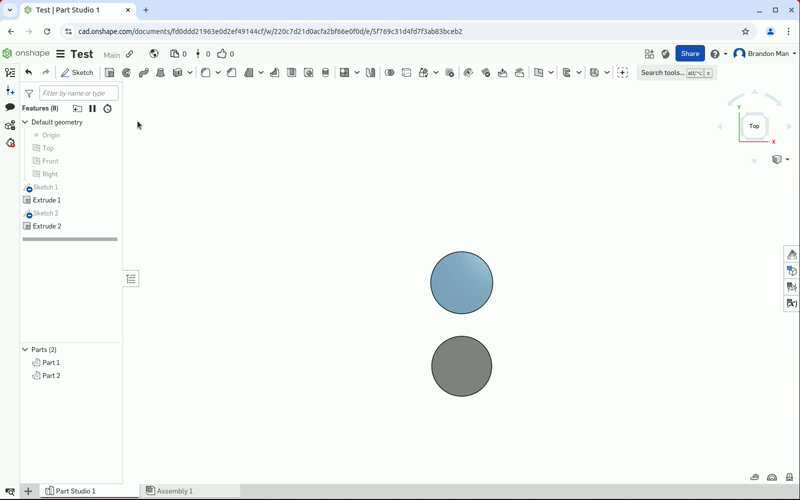
mouse_move(73, 189)
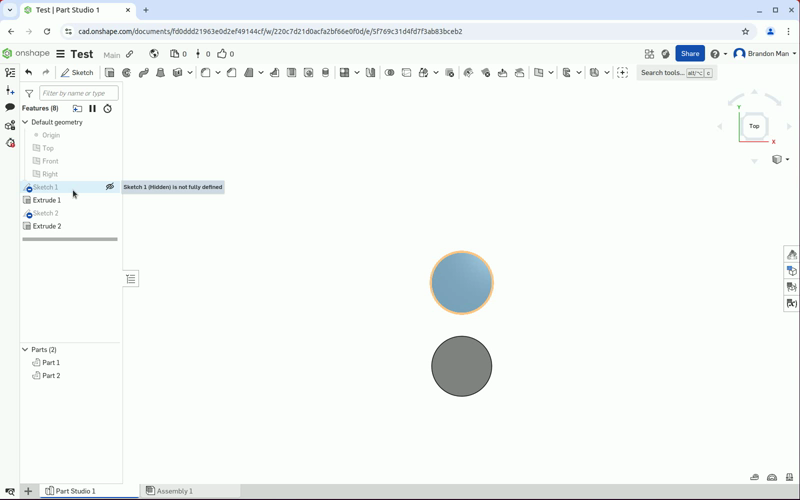
click(73, 189)
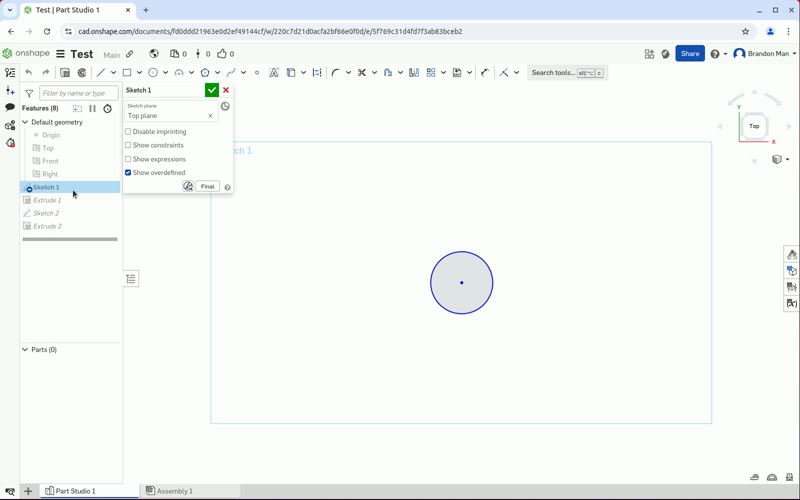
mouse_move(229, 92)
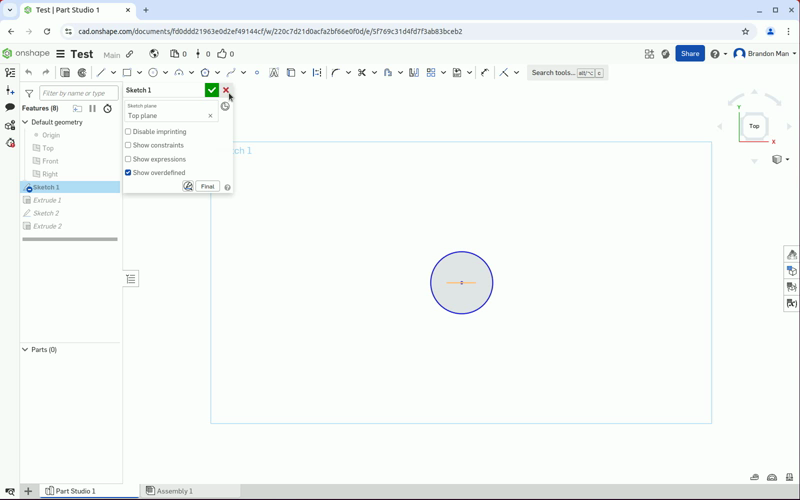
click(229, 92)
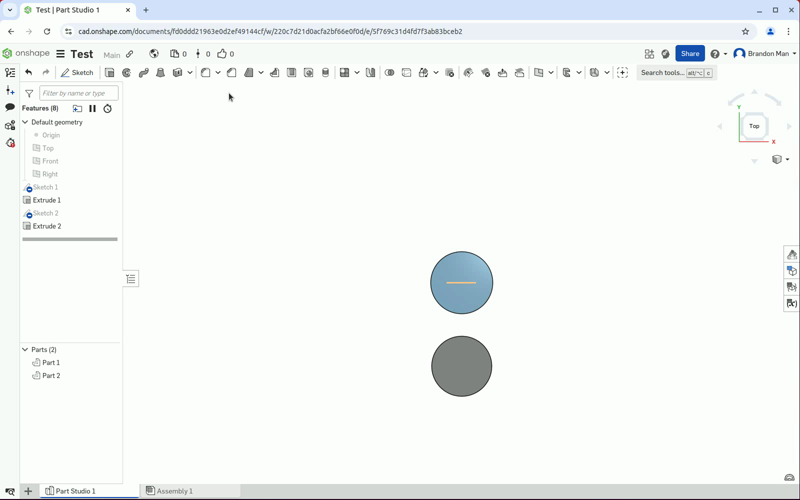
mouse_move(541, 75)
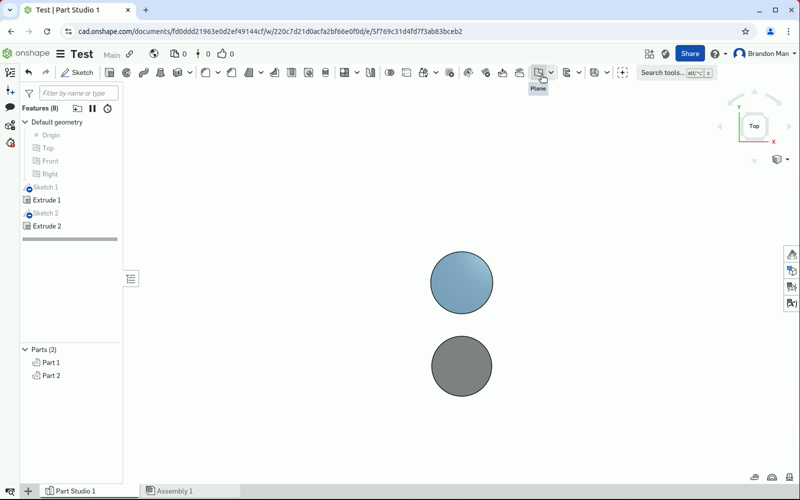
click(541, 75)
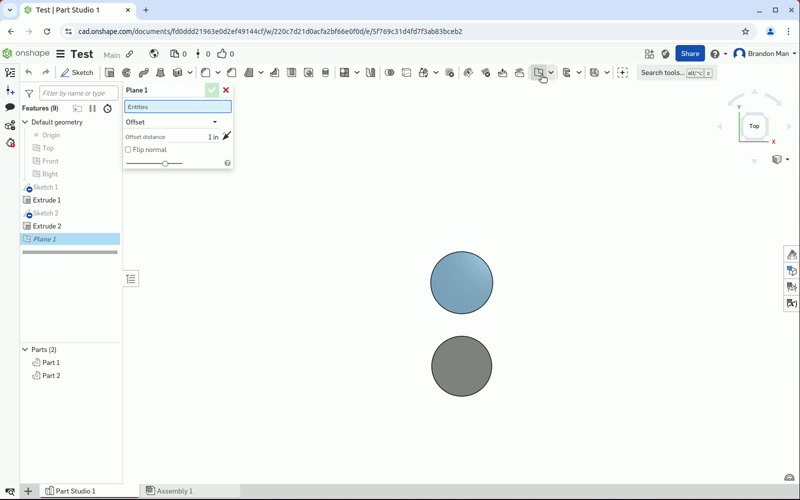
mouse_move(73, 150)
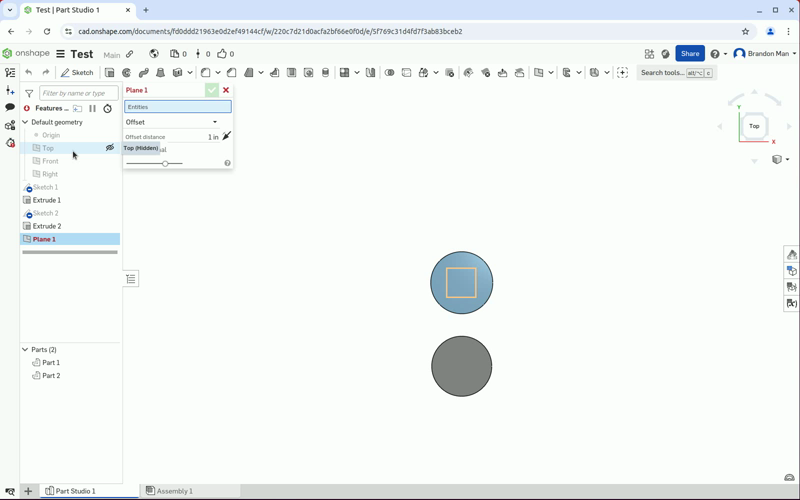
click(73, 150)
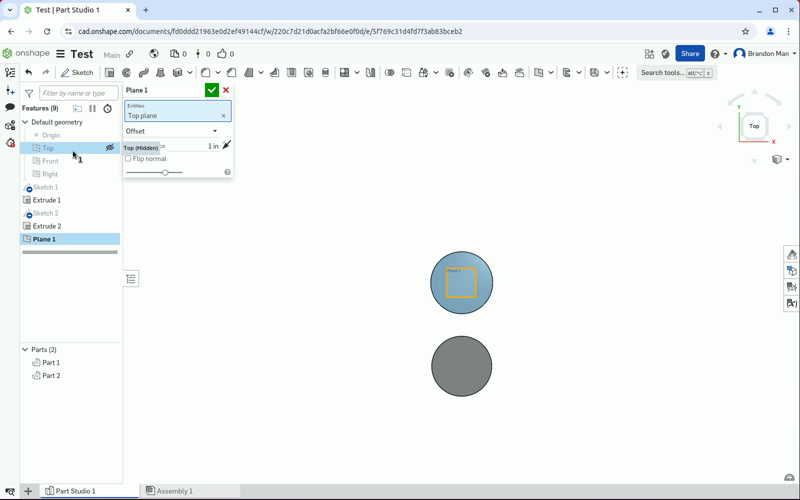
key(tab, 2)
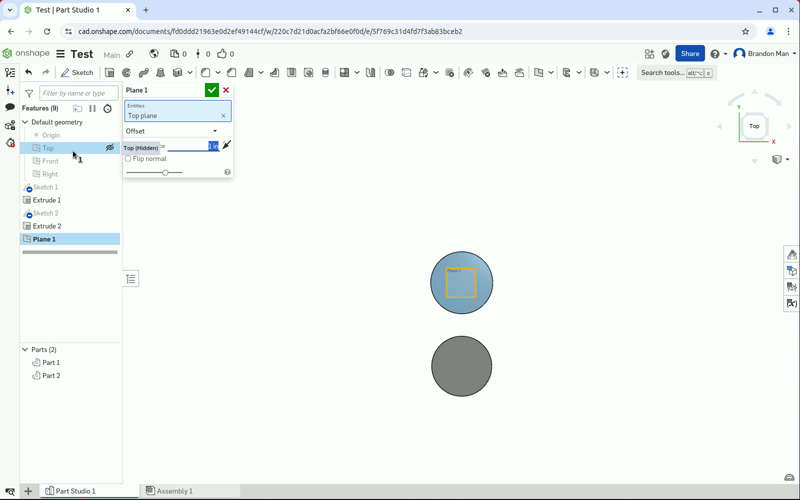
text(0.493)
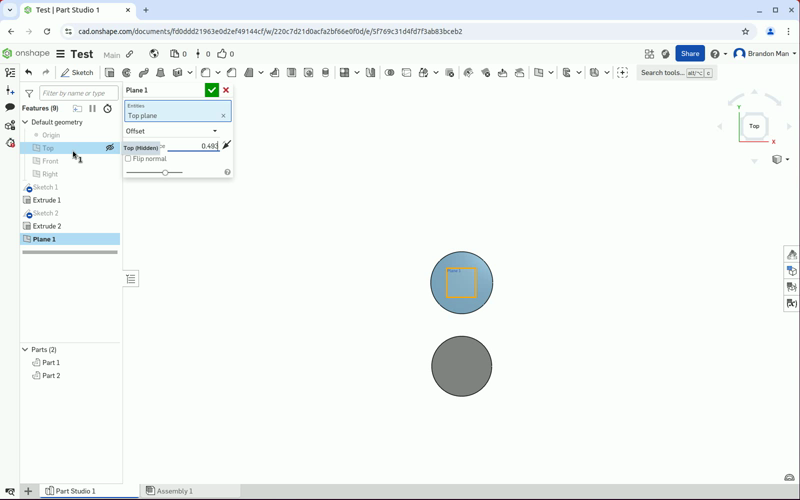
key(enter, 2)
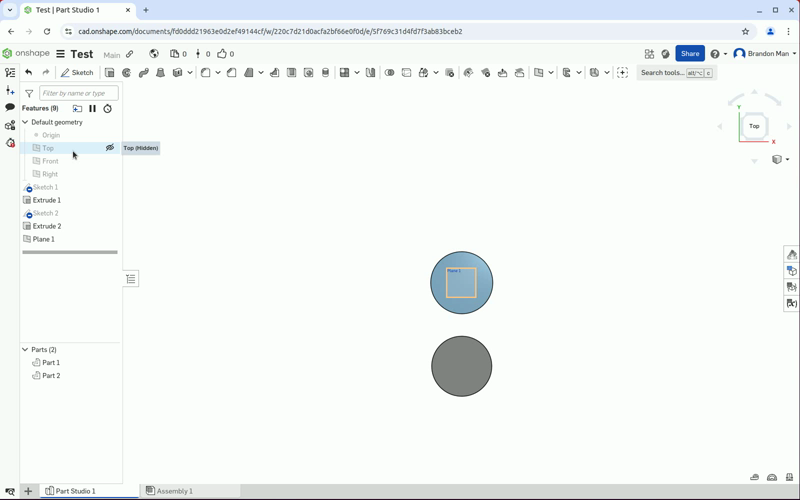
key(shift+s)
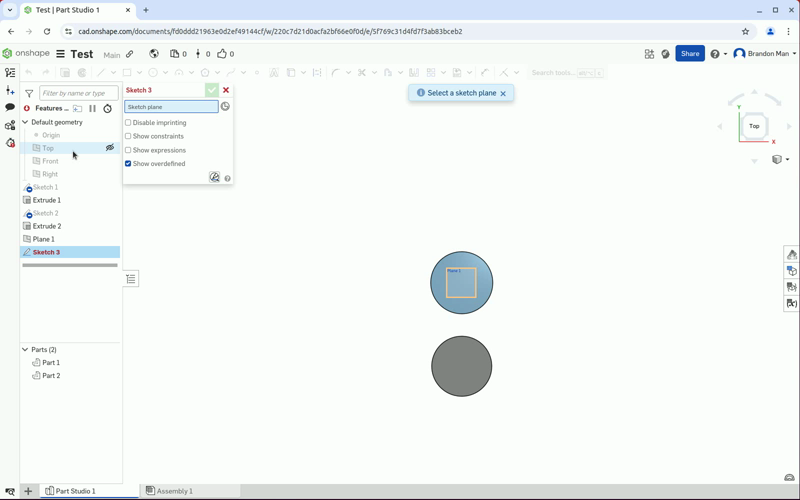
mouse_move(73, 241)
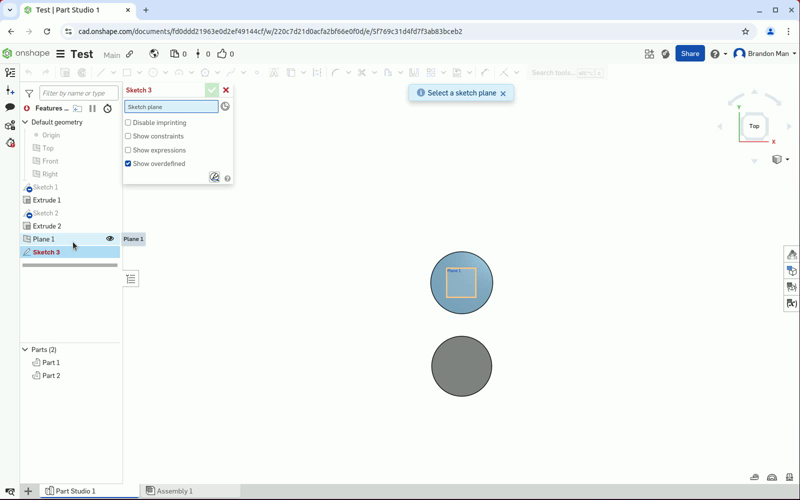
click(73, 241)
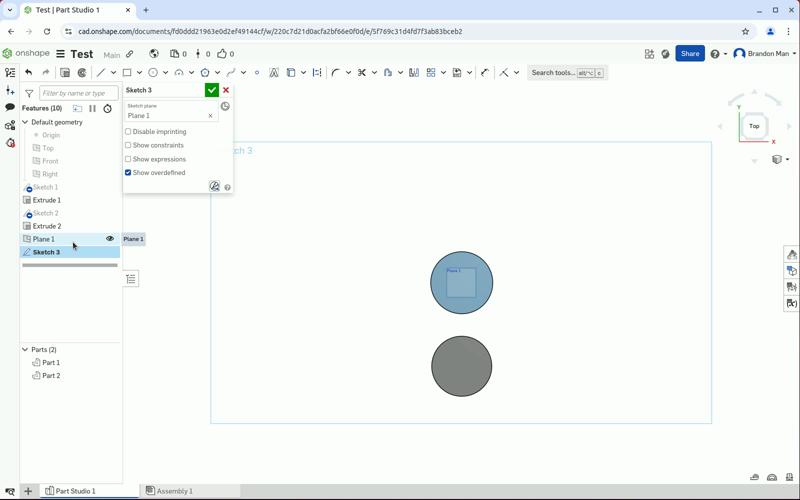
mouse_move(73, 352)
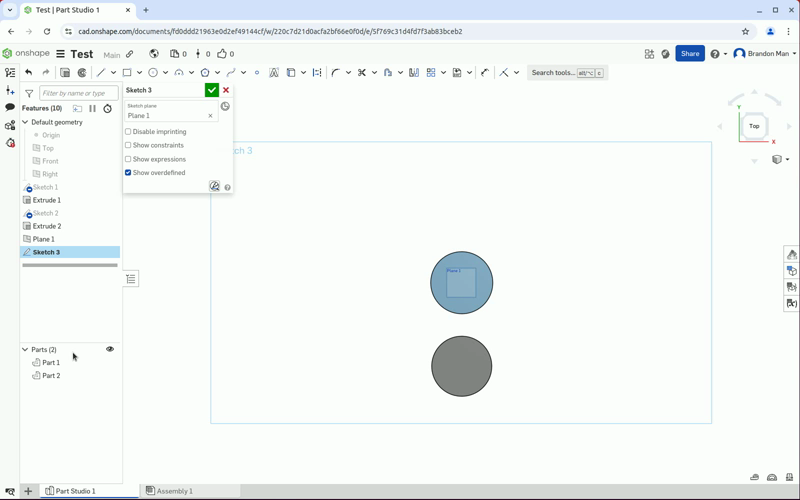
key(y)
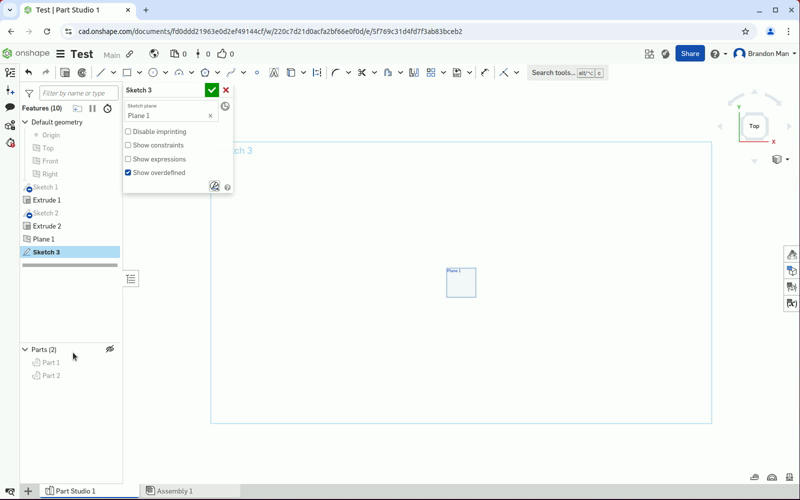
key(c)
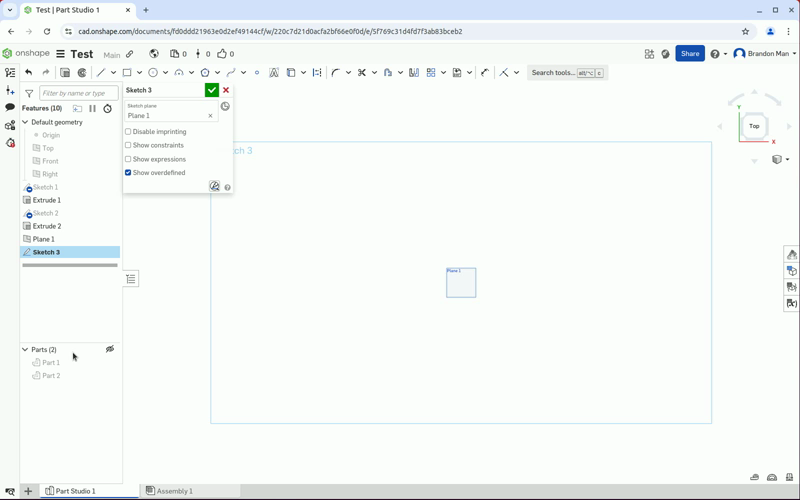
key_down(shift)
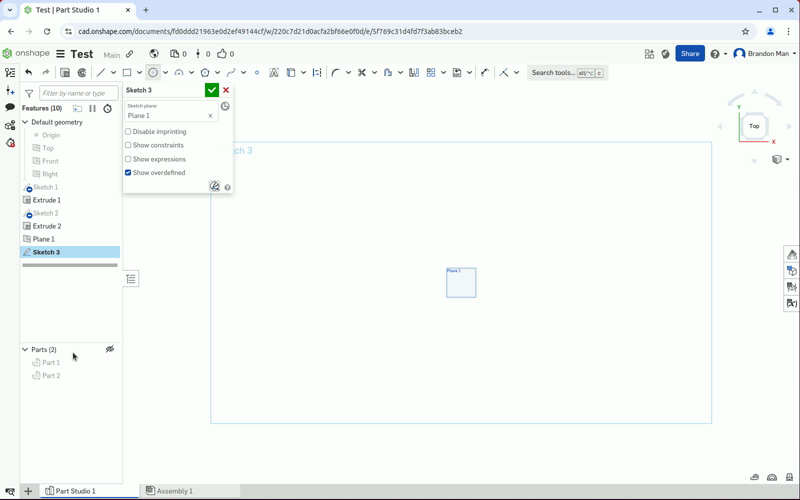
mouse_move(461, 282)
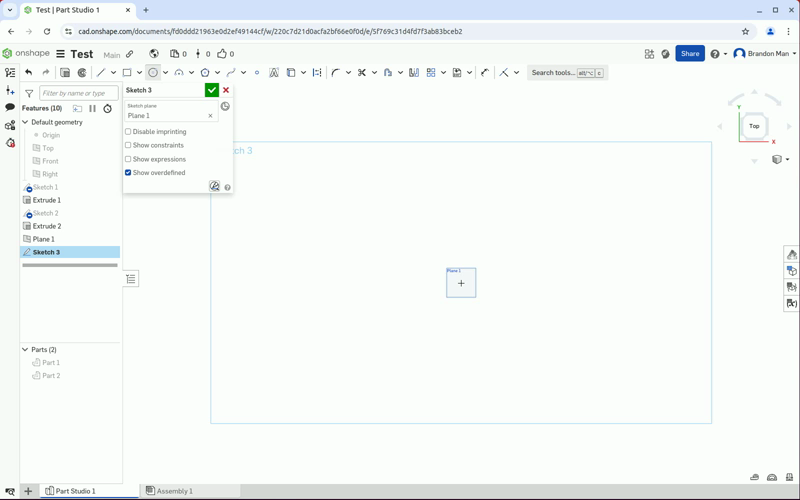
click(461, 282)
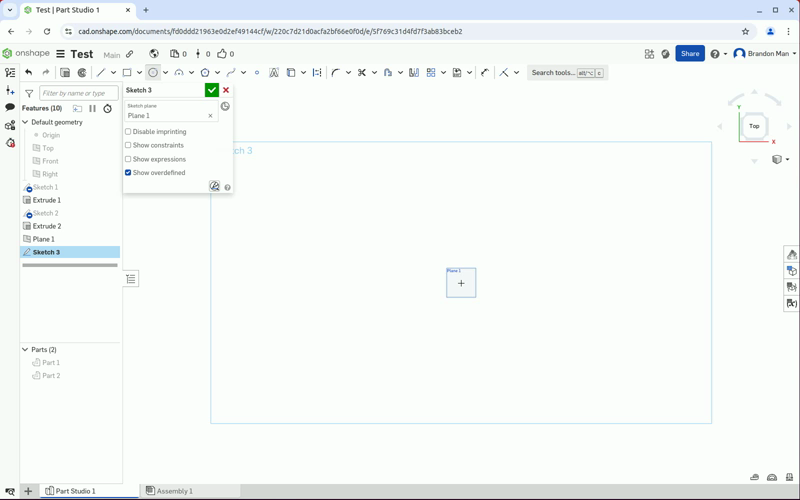
key_up(shift)
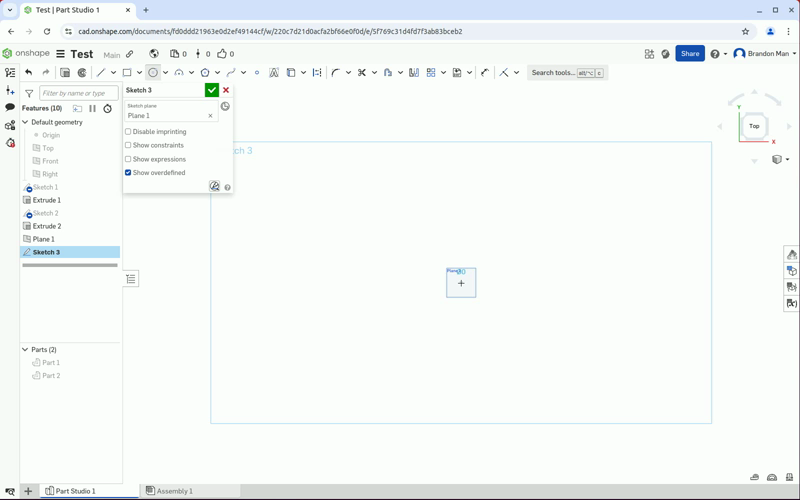
mouse_move(471, 282)
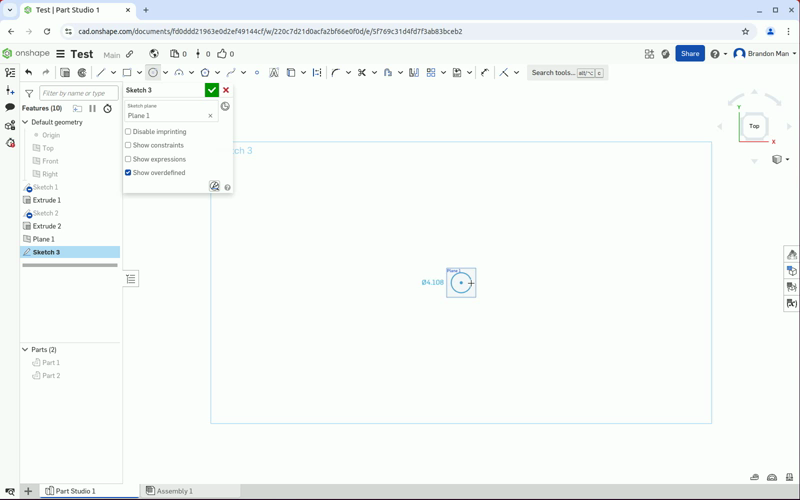
click(471, 282)
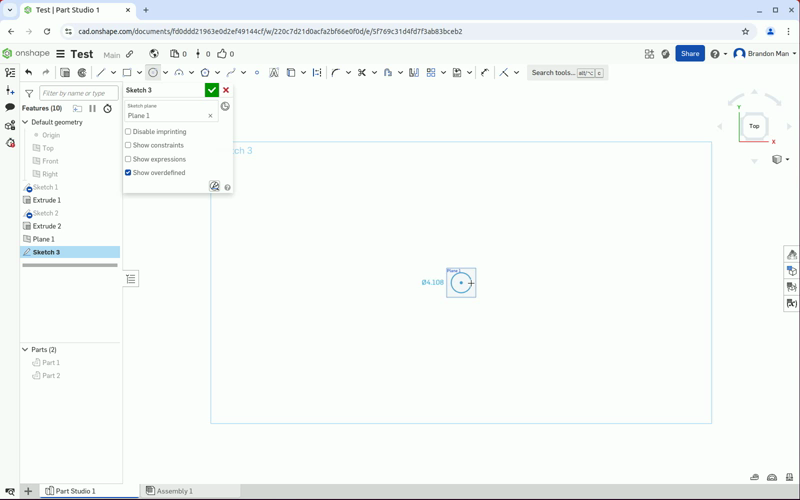
key(esc)
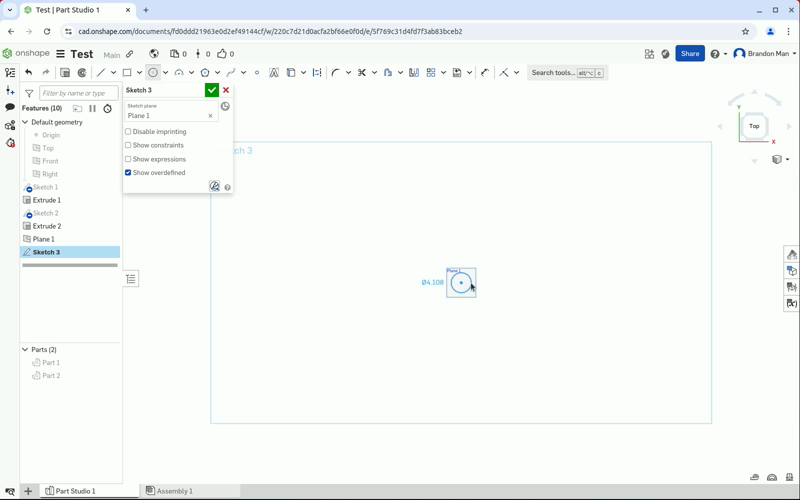
mouse_move(463, 286)
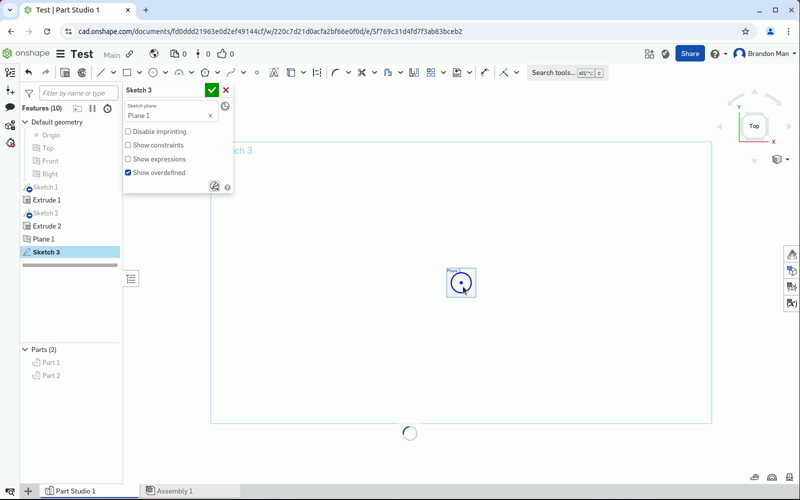
scroll(6)
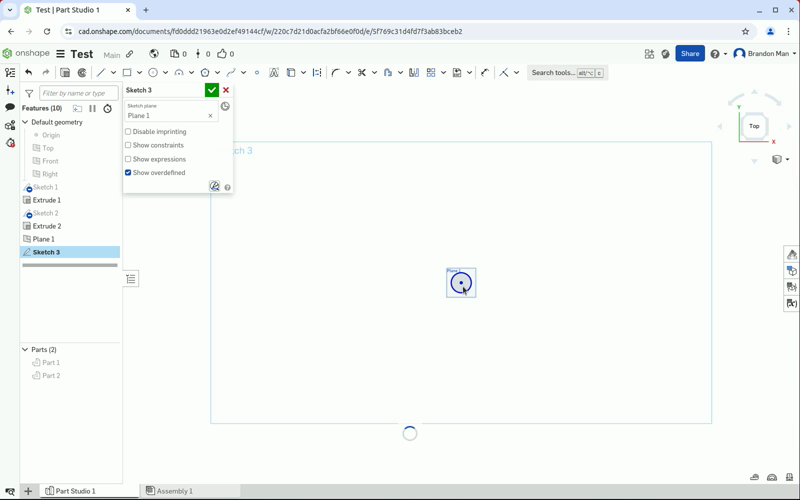
scroll(6)
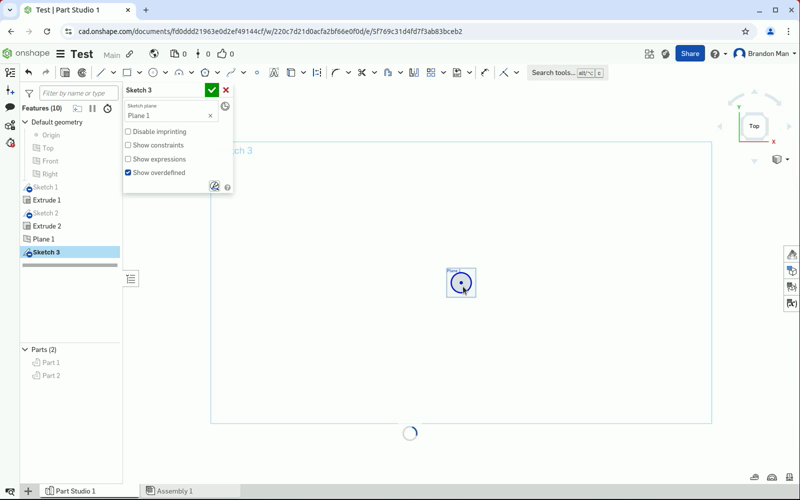
scroll(6)
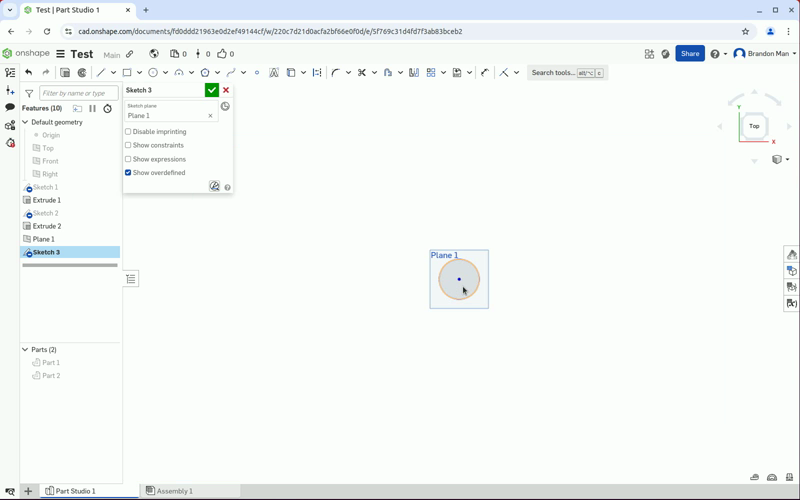
scroll(6)
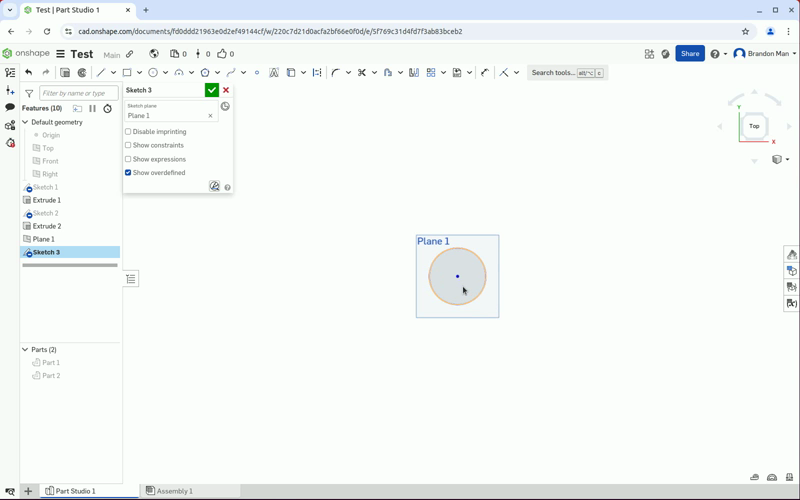
scroll(6)
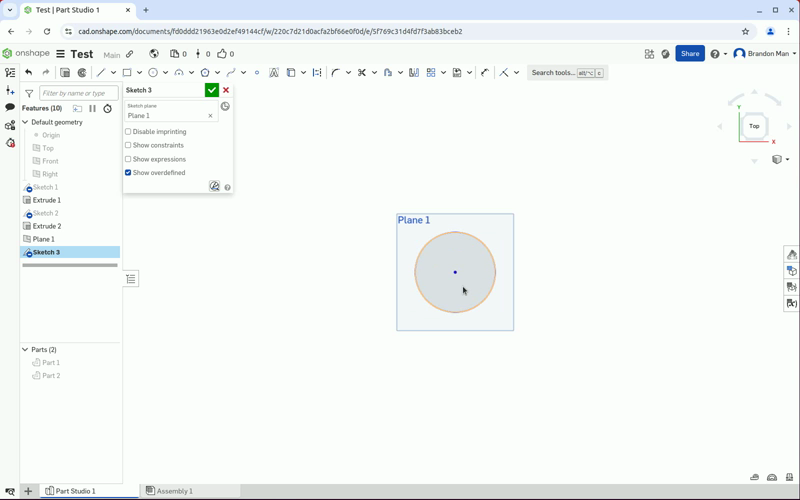
scroll(6)
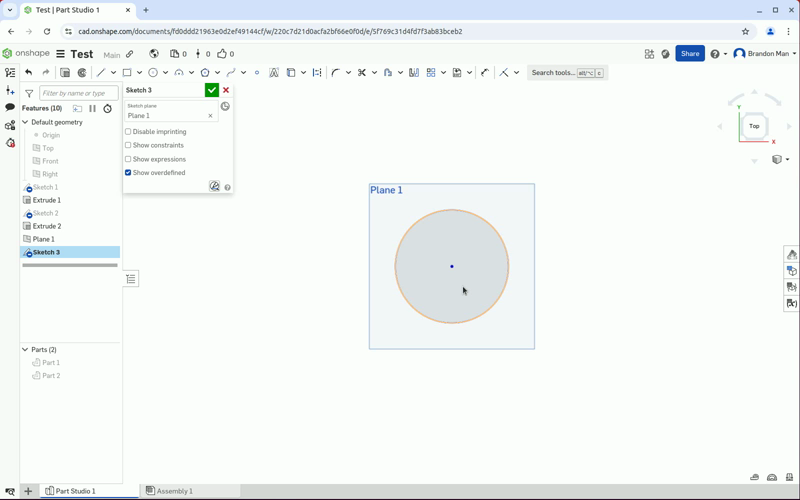
scroll(6)
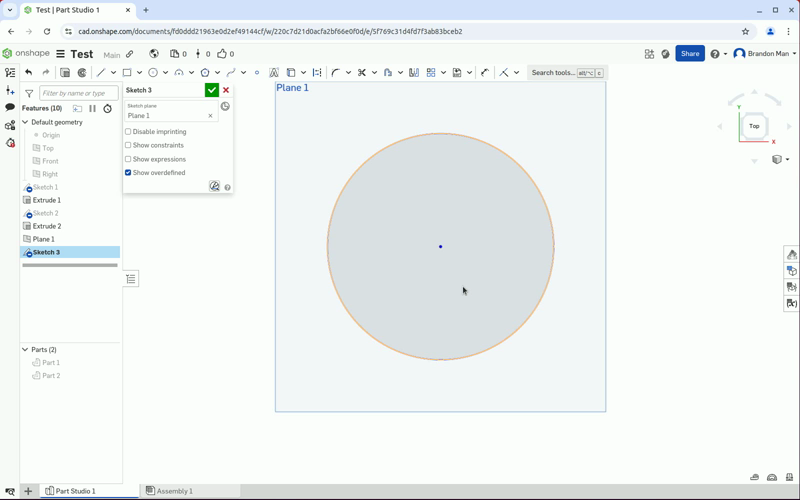
click(463, 286)
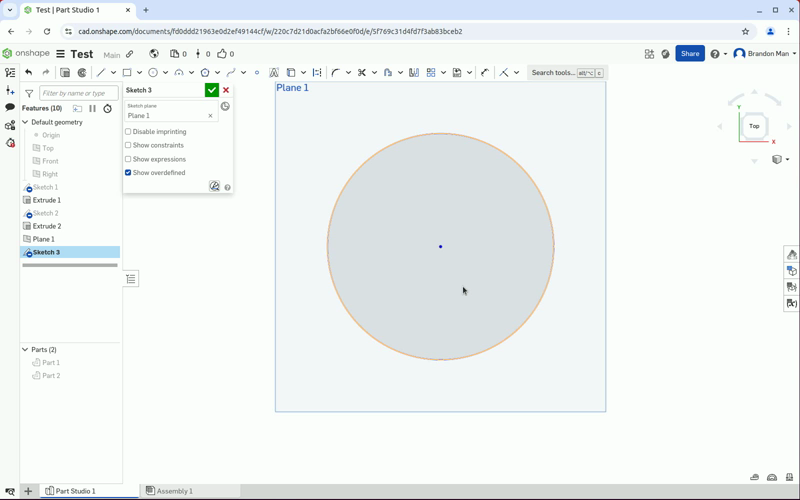
scroll(-6)
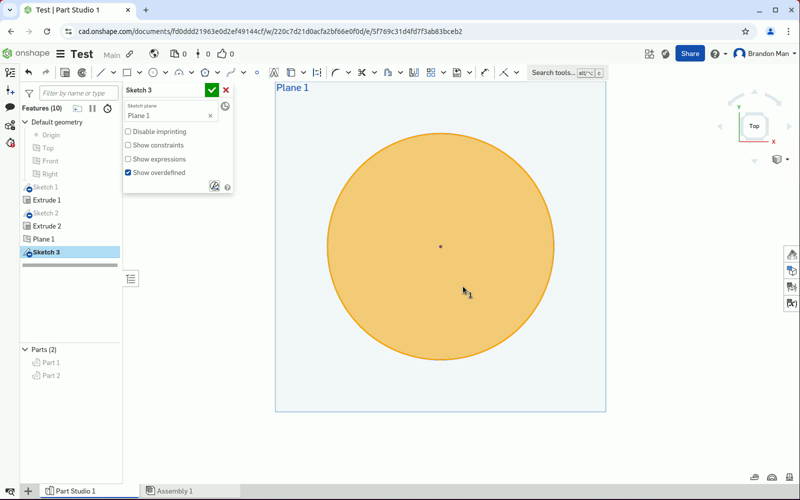
scroll(-6)
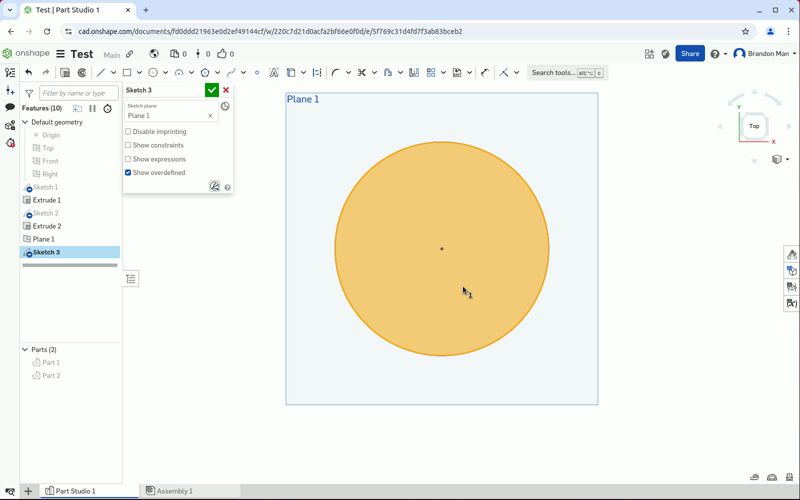
scroll(-6)
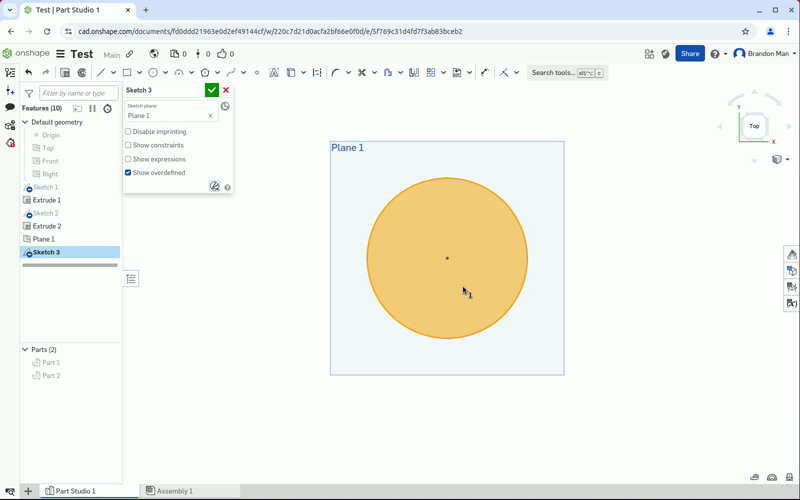
scroll(-6)
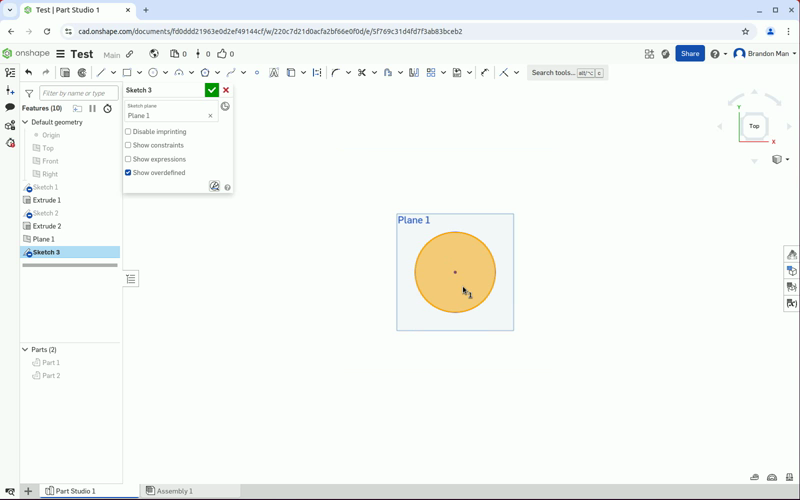
scroll(-6)
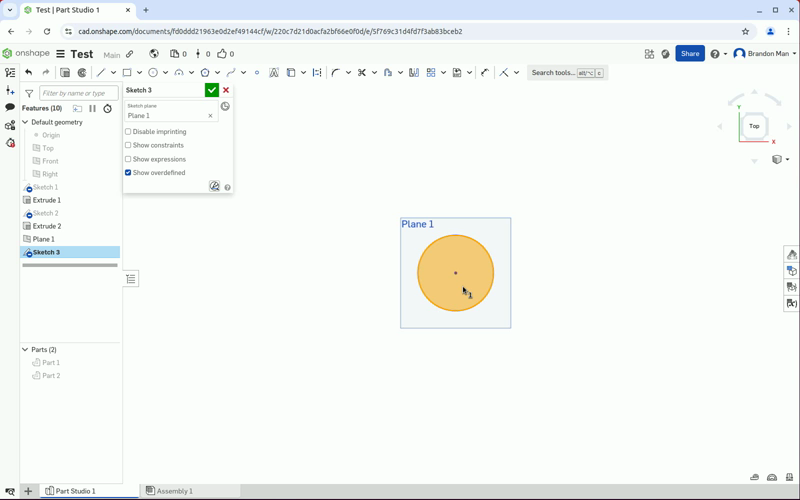
scroll(-6)
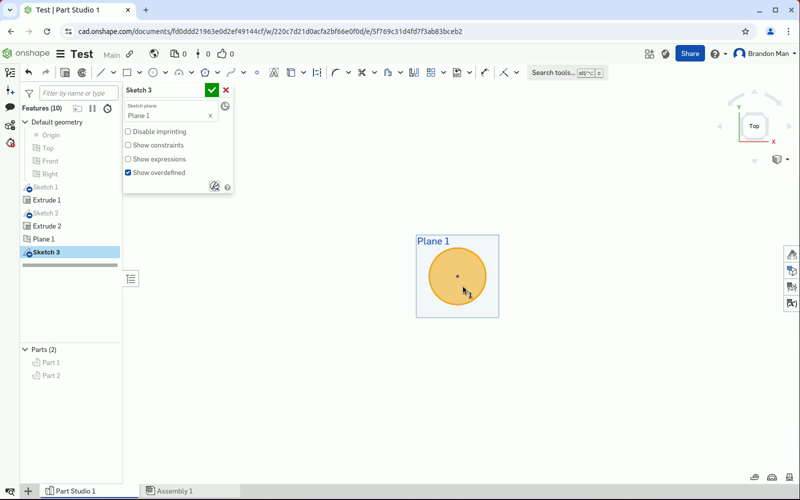
scroll(-6)
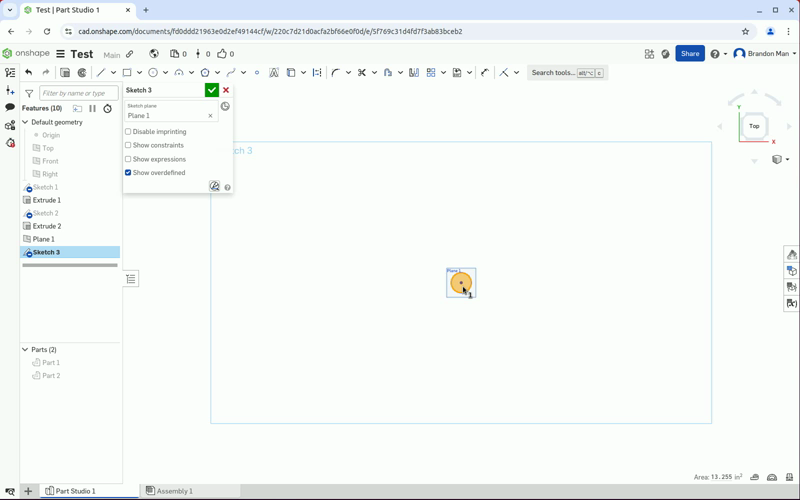
mouse_move(73, 352)
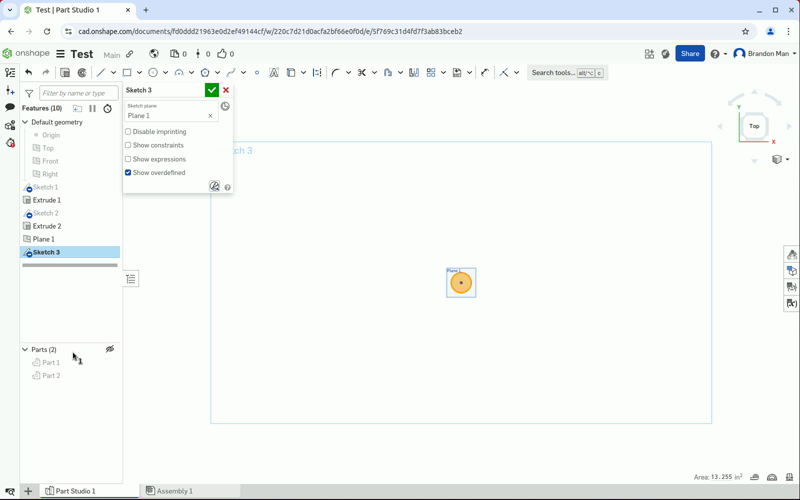
key(shift+y)
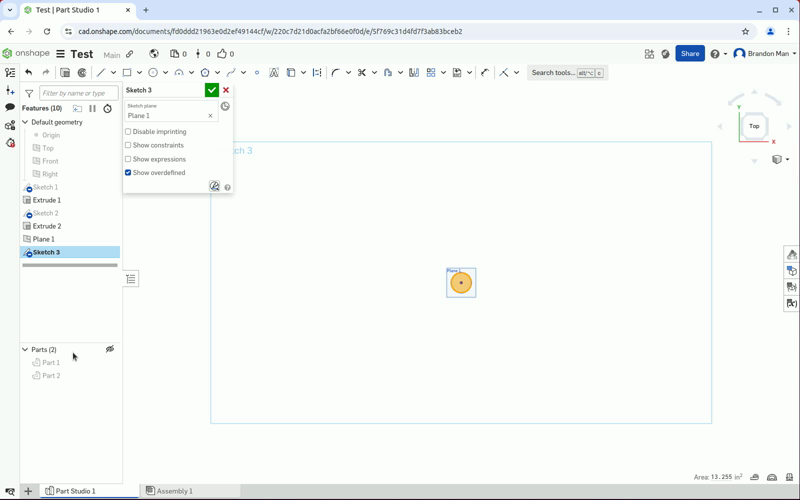
key(shift+e)
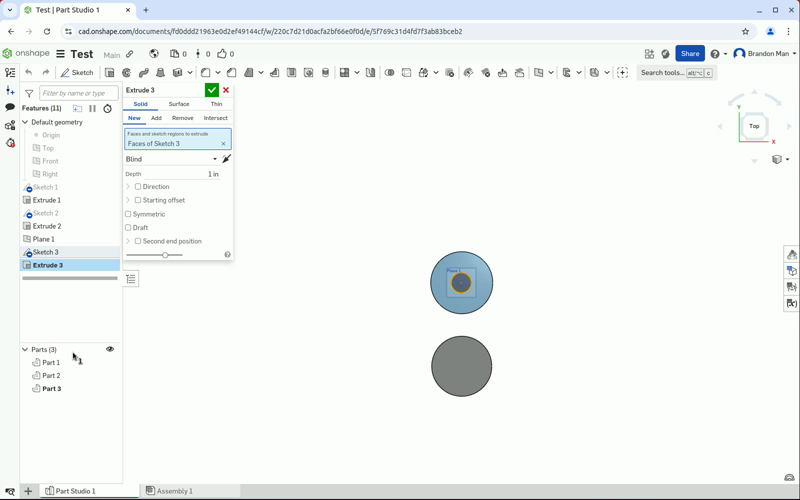
mouse_move(143, 106)
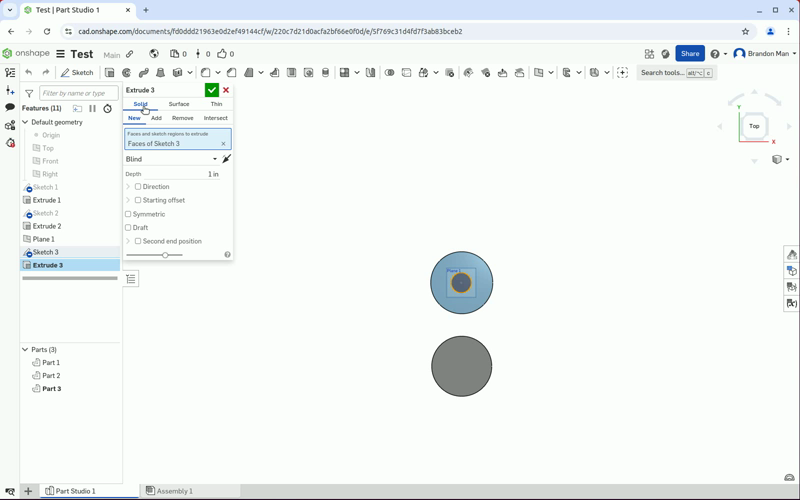
click(143, 106)
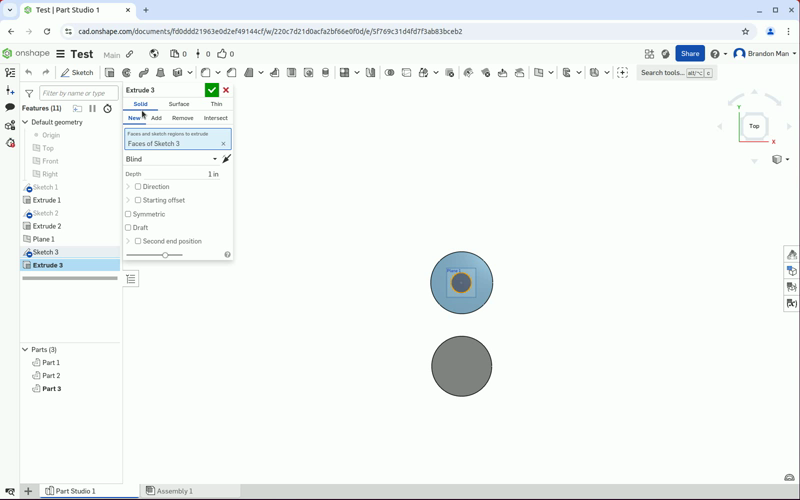
mouse_move(137, 120)
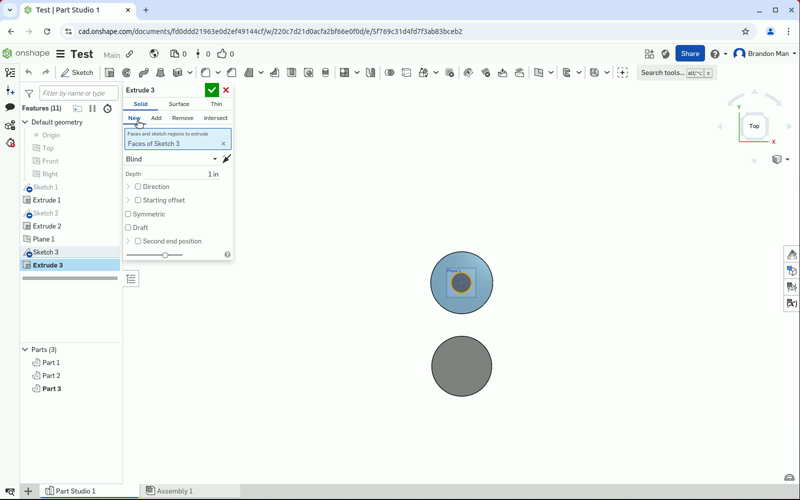
click(137, 120)
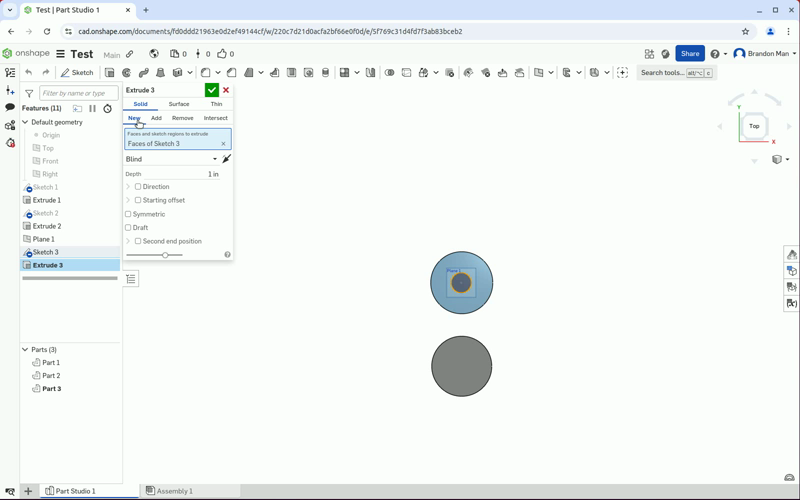
key(tab, 4)
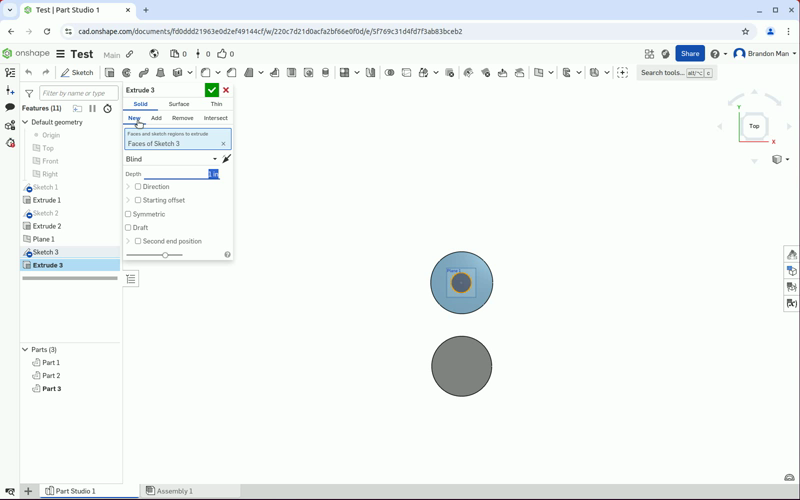
text(2.407)
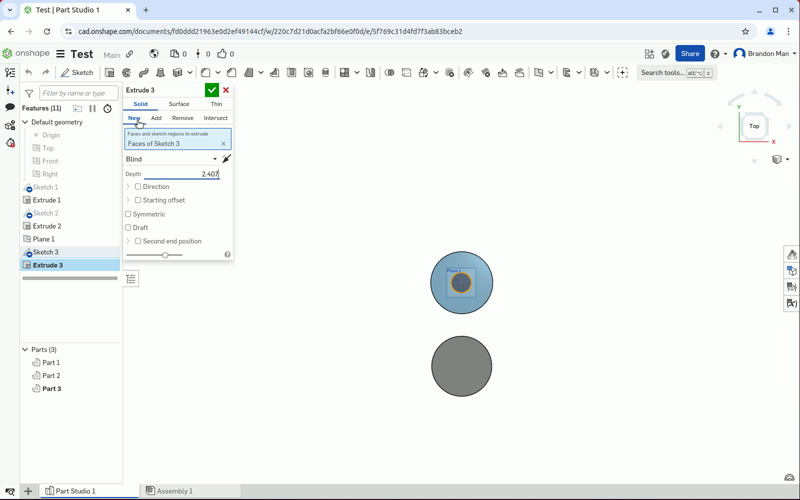
key(enter)
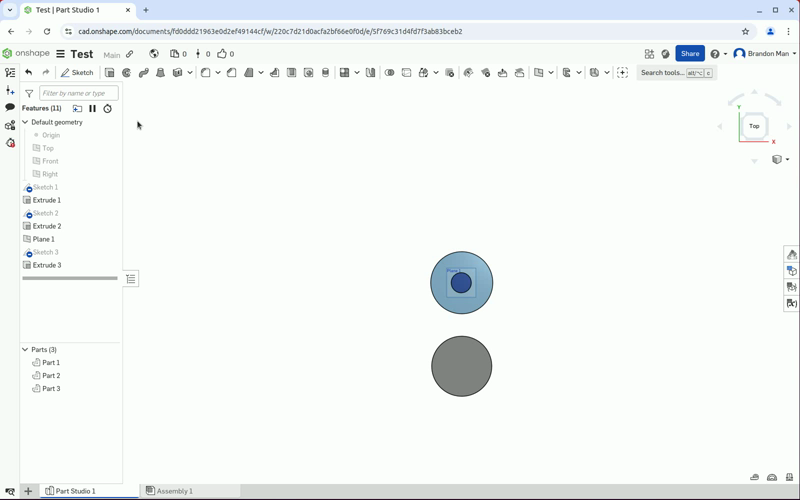
key(shift+h)
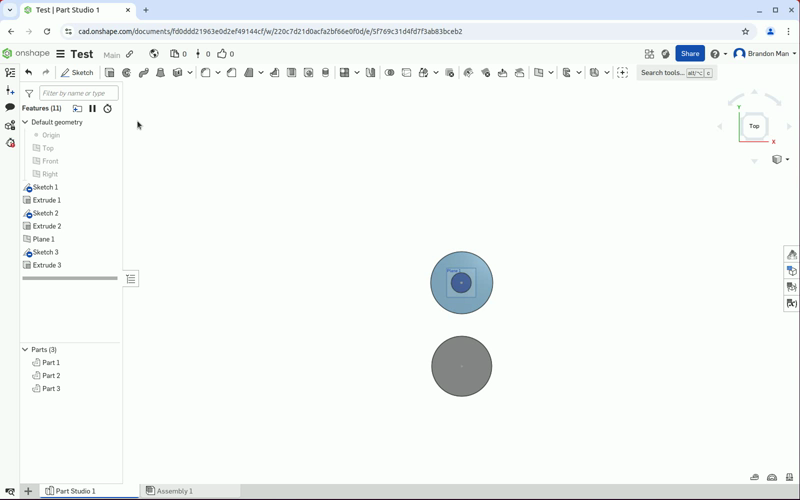
key(shift+h)
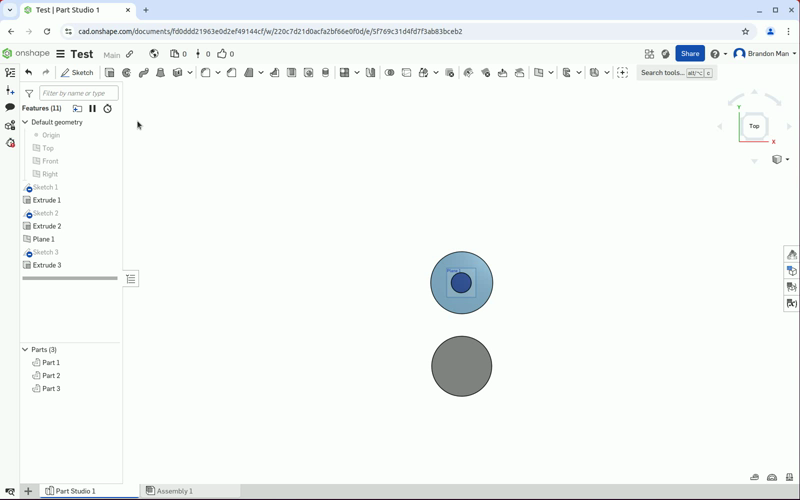
mouse_move(73, 189)
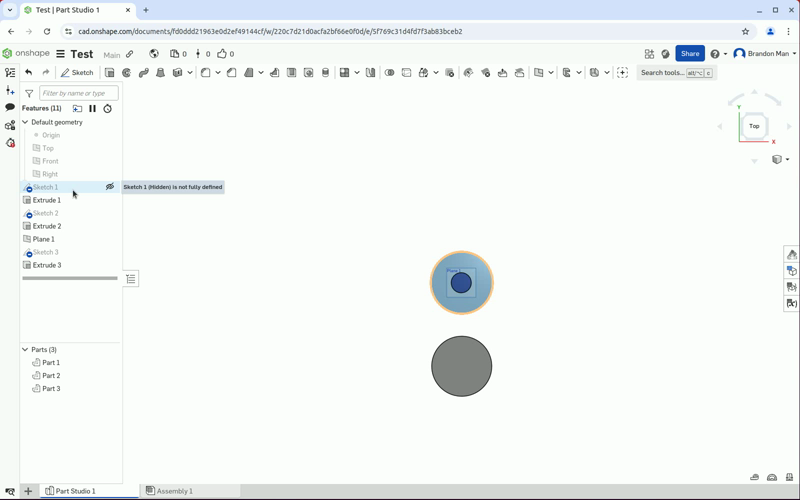
click(73, 189)
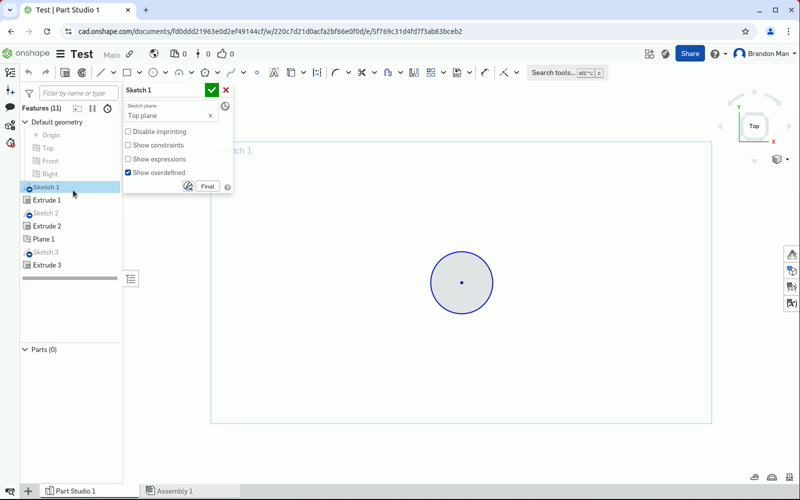
mouse_move(229, 92)
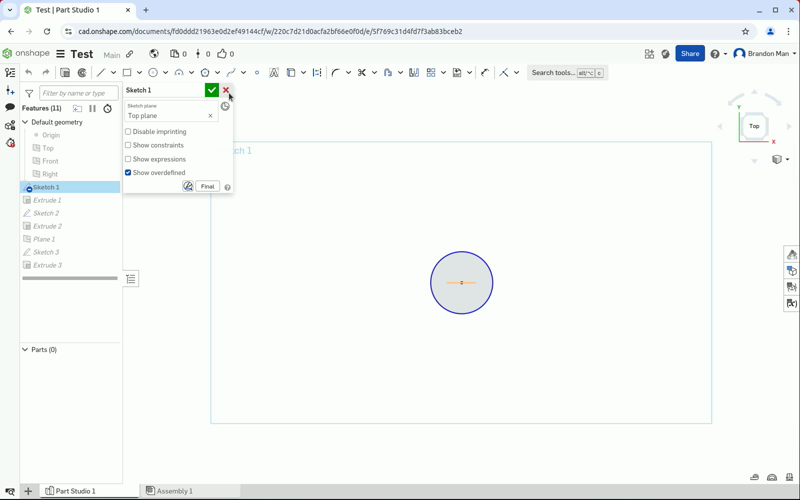
click(229, 92)
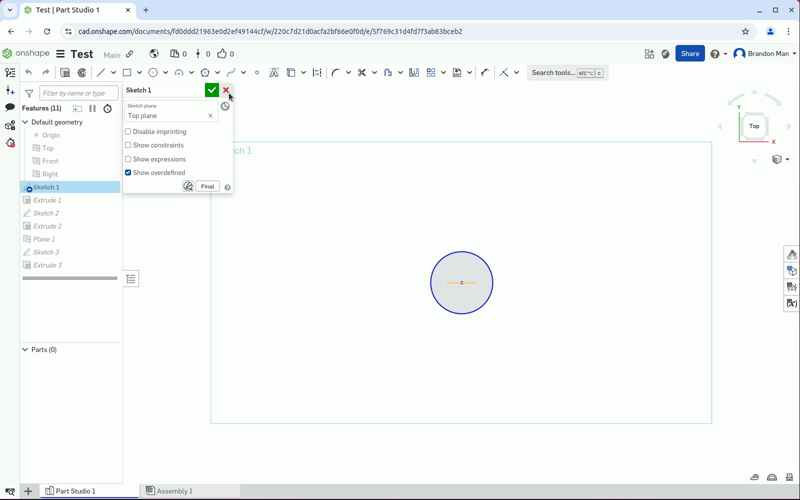
key(shift+s)
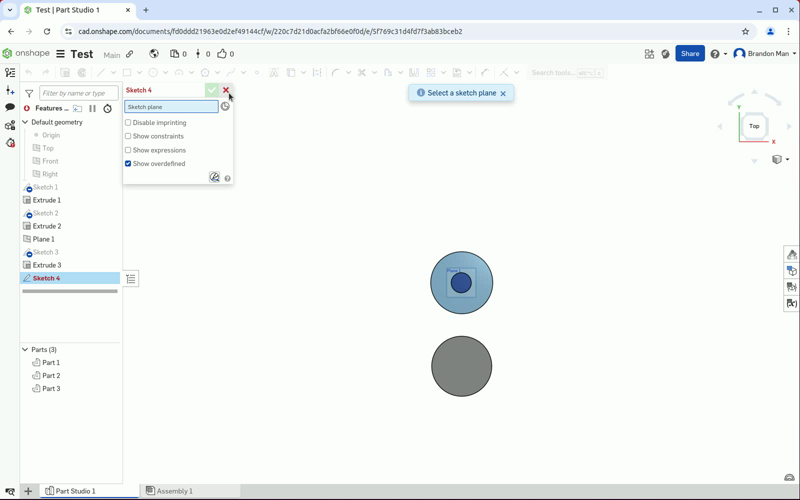
mouse_move(73, 241)
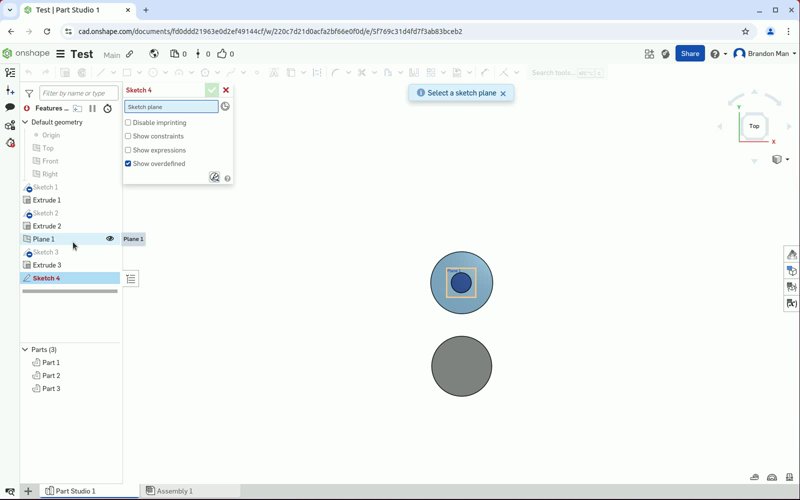
click(73, 241)
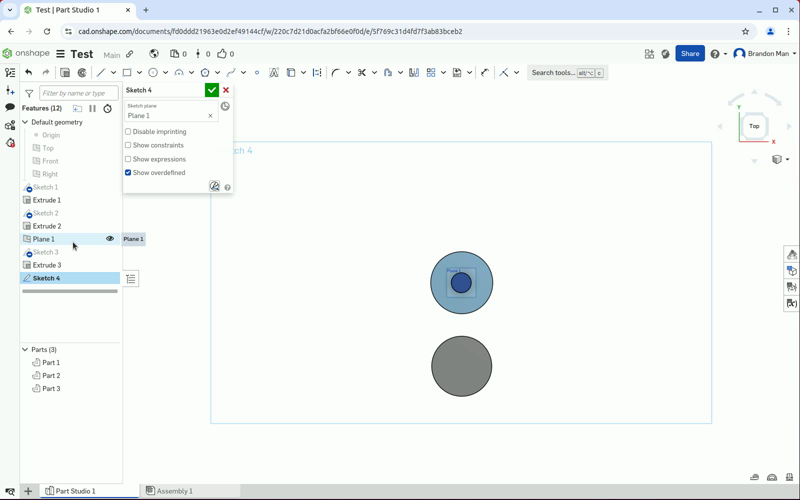
mouse_move(73, 352)
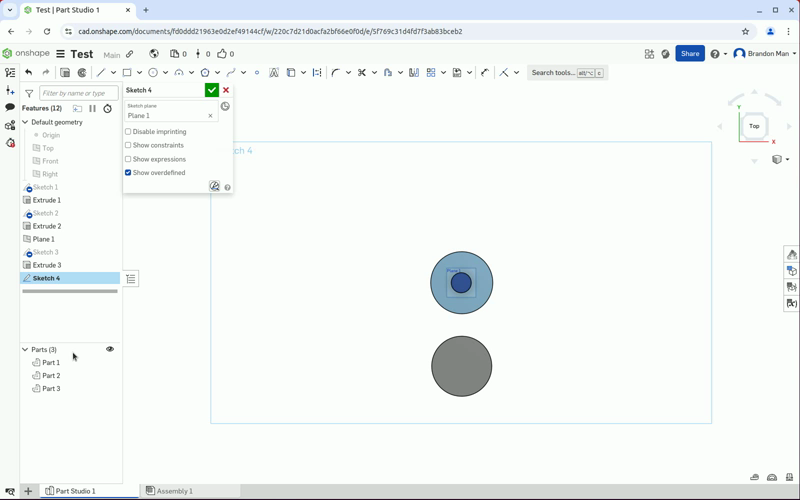
key(y)
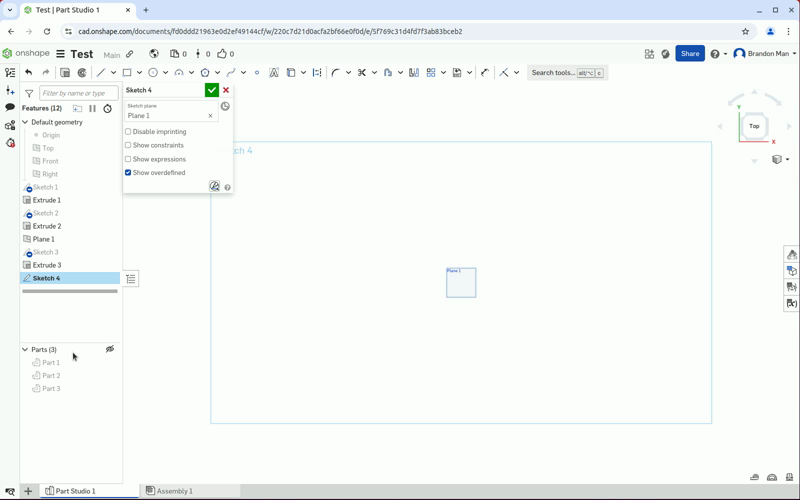
key(c)
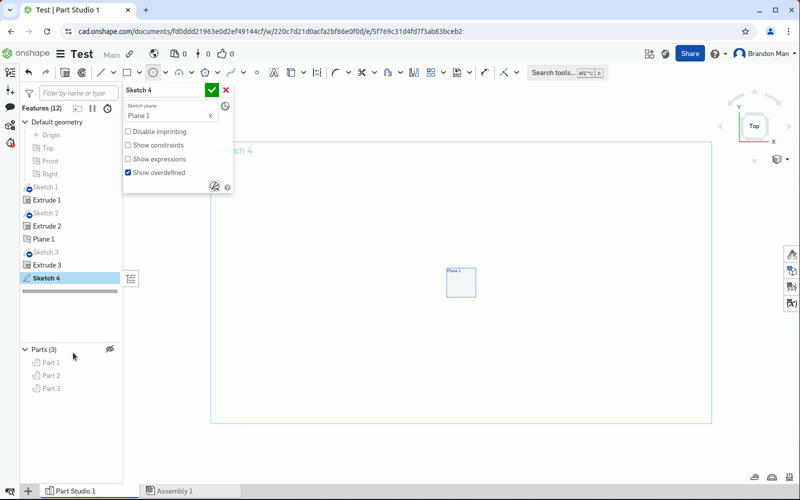
key_down(shift)
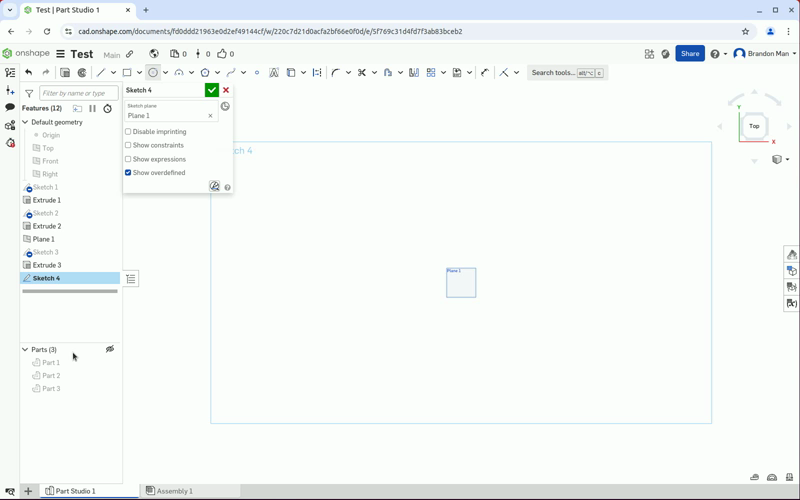
mouse_move(461, 366)
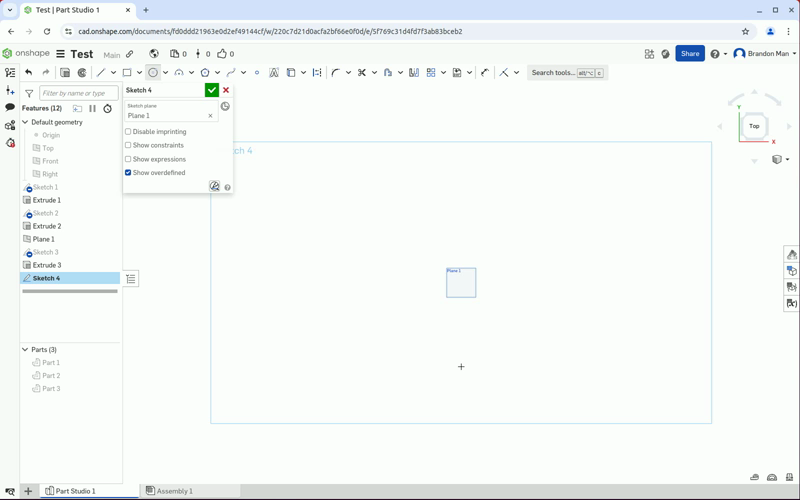
click(461, 366)
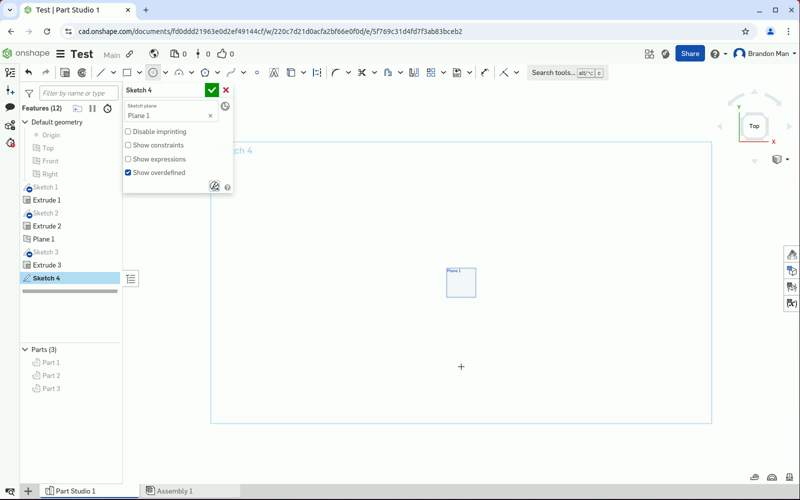
key_up(shift)
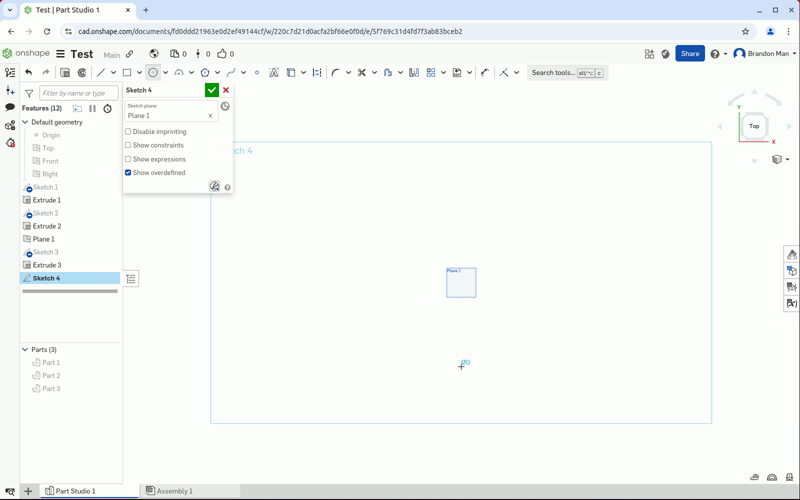
mouse_move(471, 366)
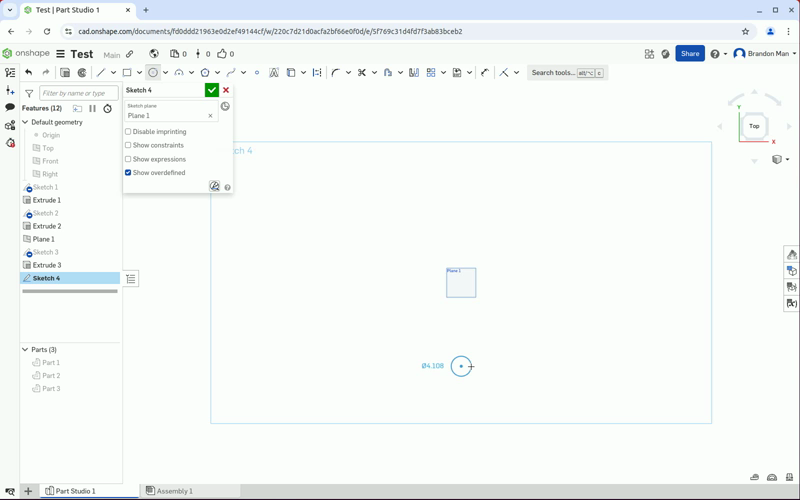
click(471, 366)
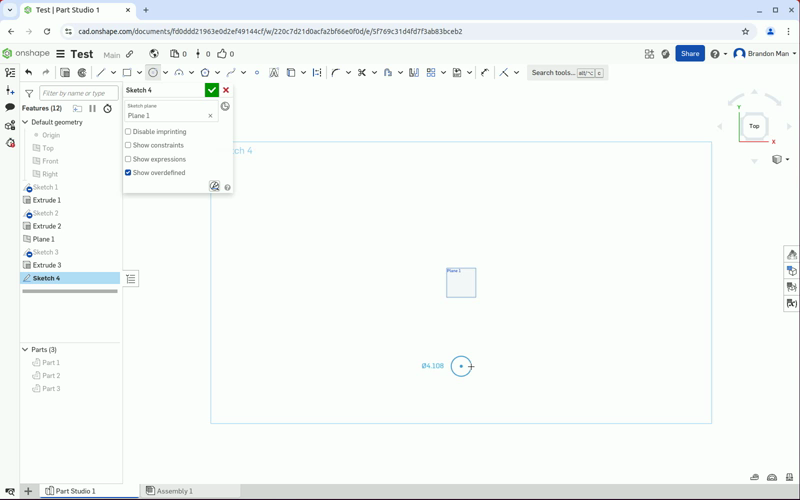
key(esc)
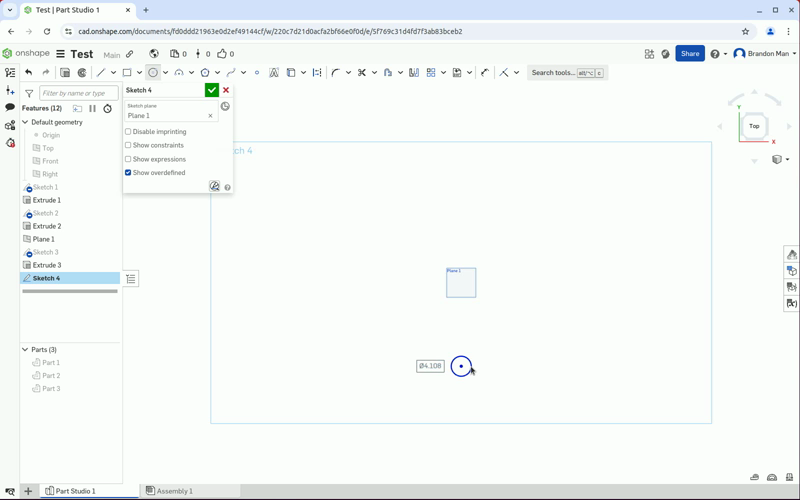
mouse_move(460, 361)
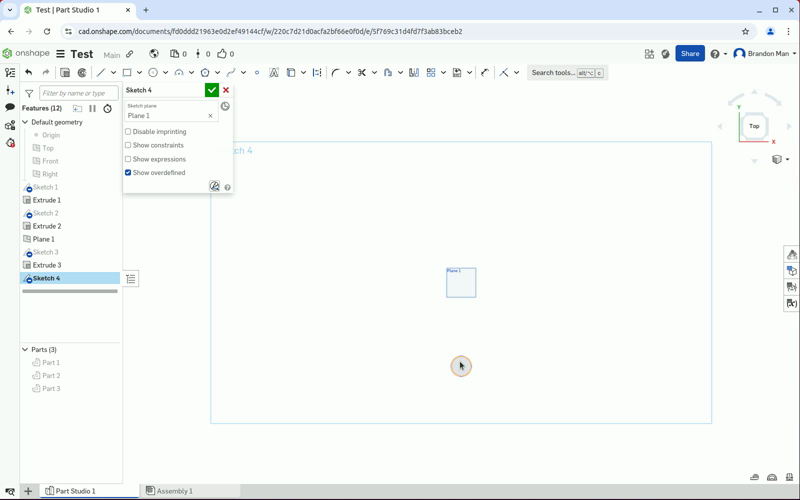
scroll(6)
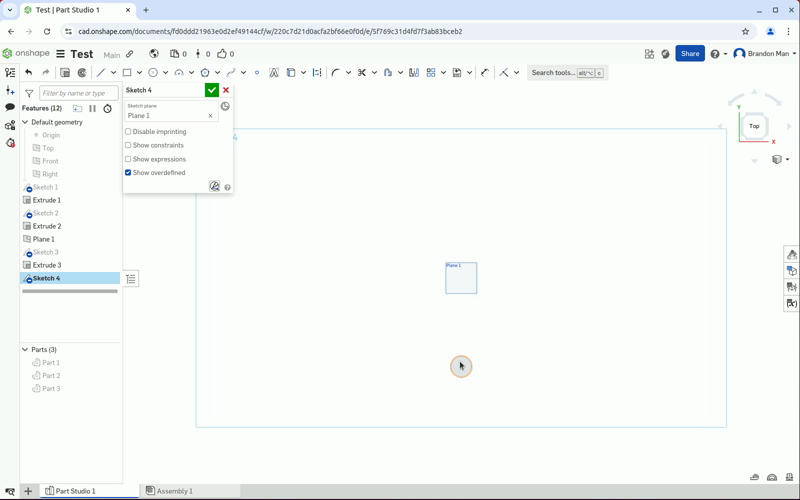
scroll(6)
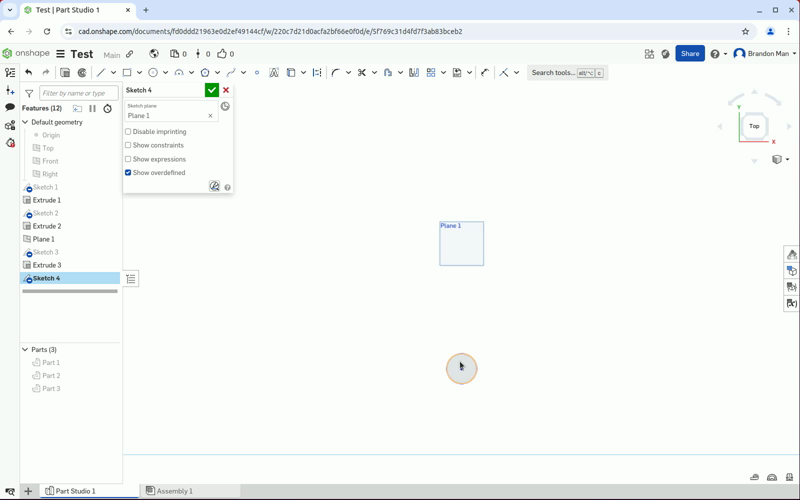
scroll(6)
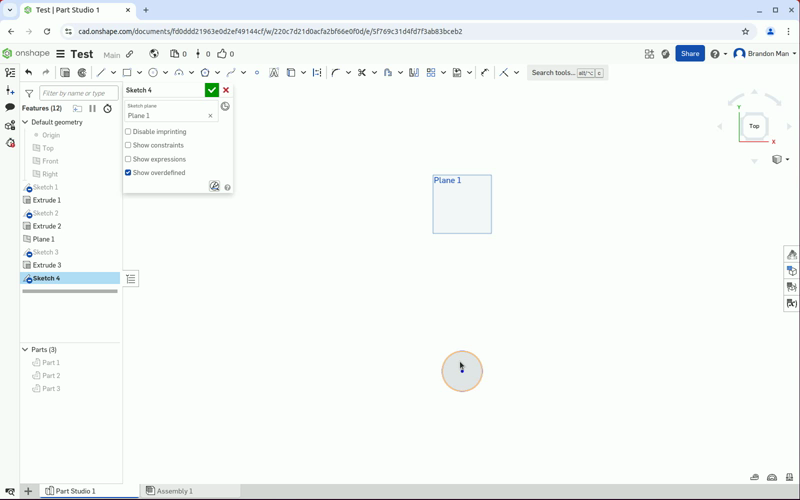
scroll(6)
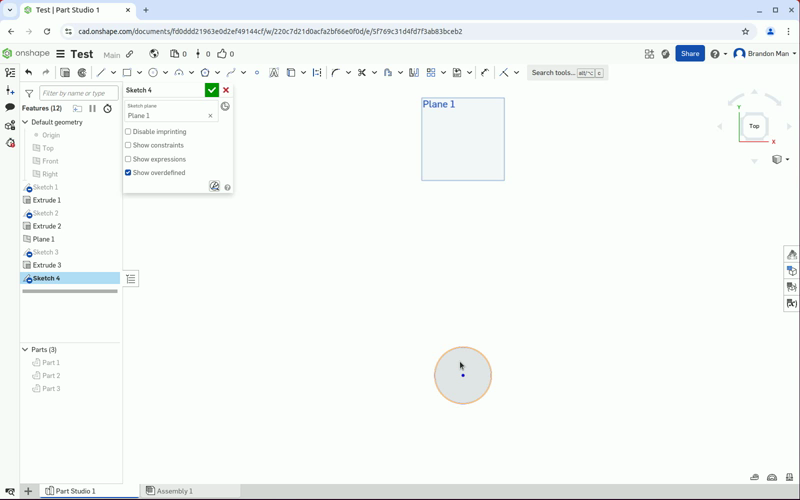
scroll(6)
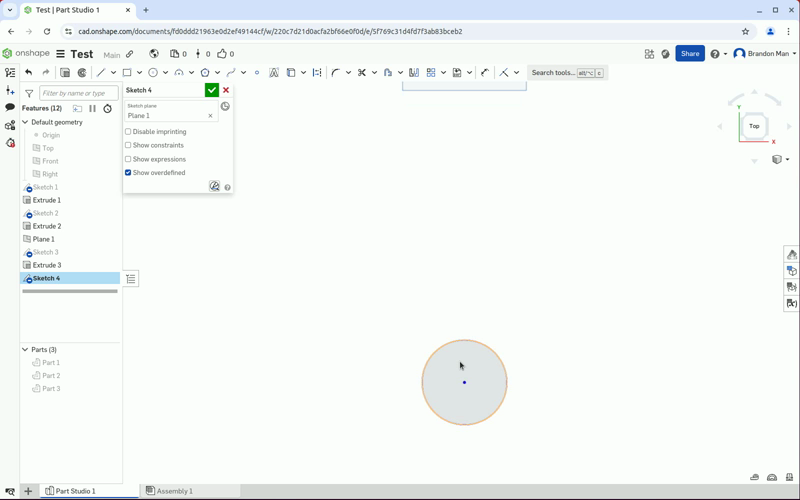
scroll(6)
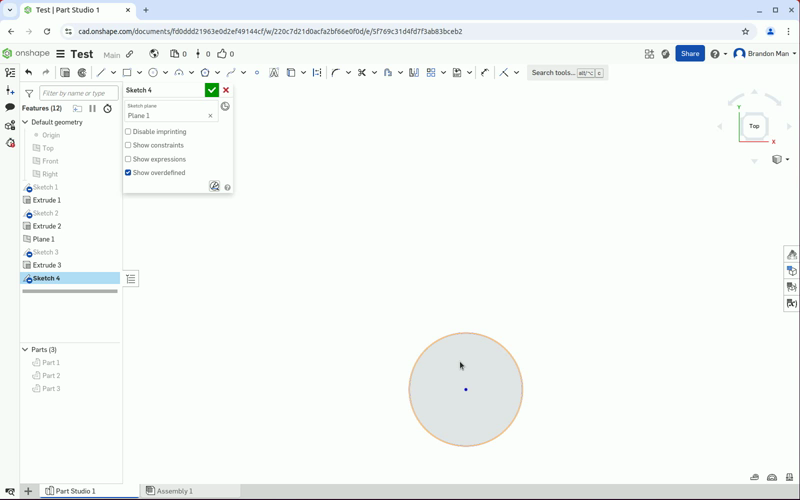
scroll(6)
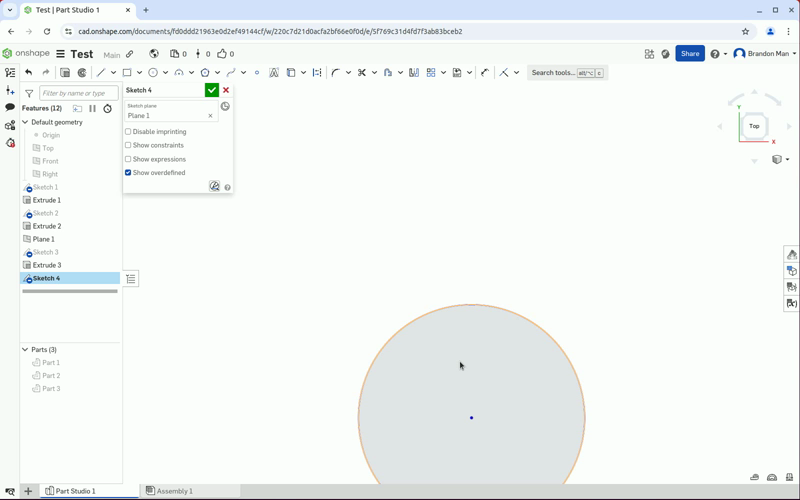
click(460, 361)
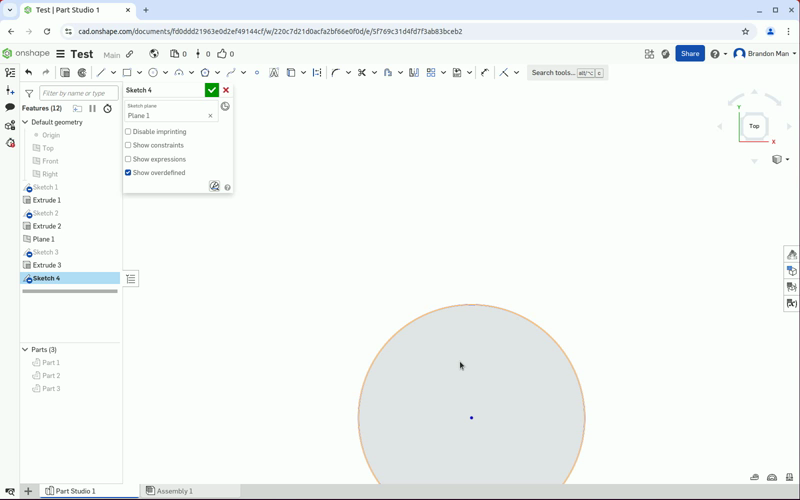
scroll(-6)
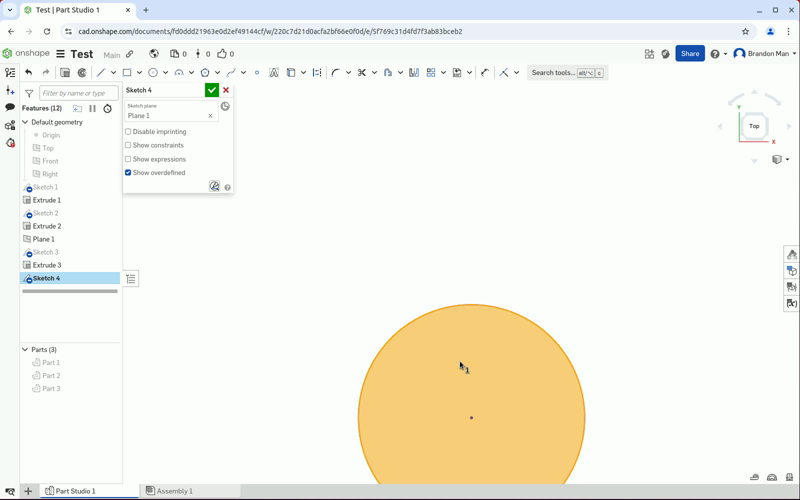
scroll(-6)
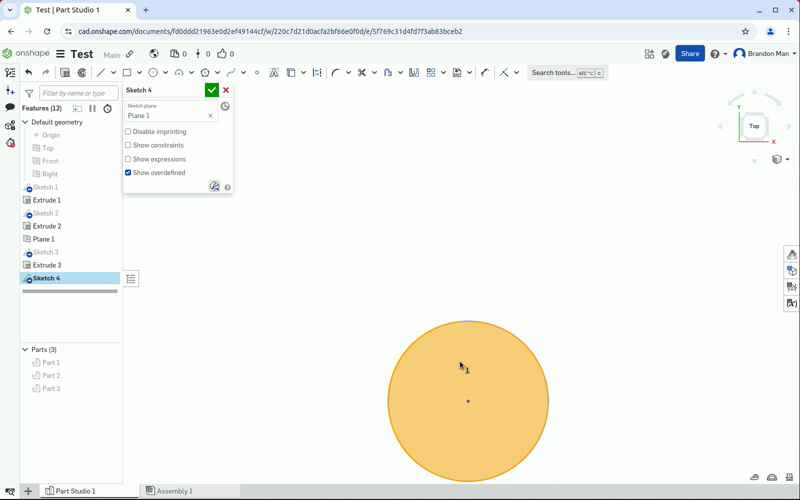
scroll(-6)
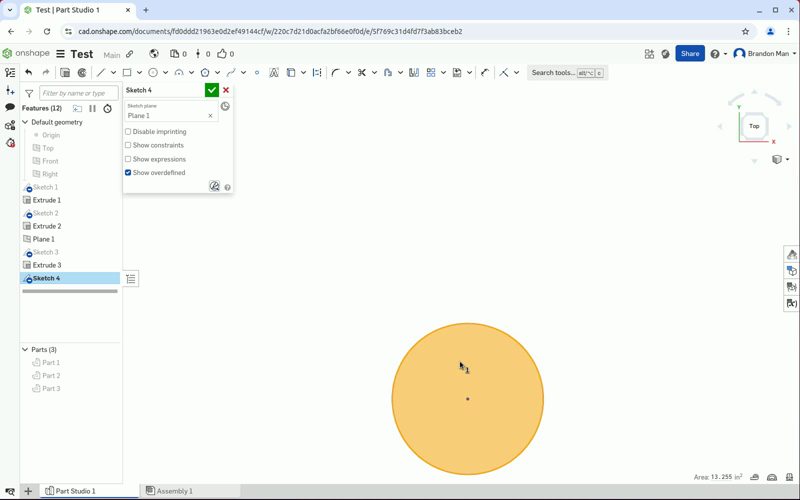
scroll(-6)
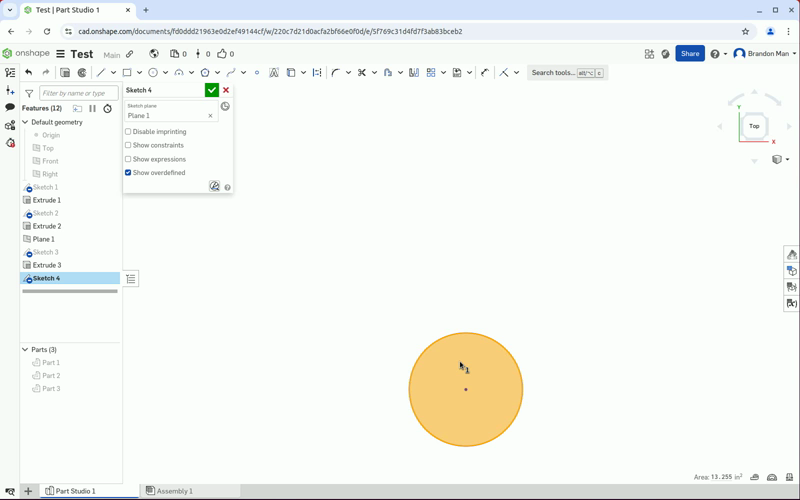
scroll(-6)
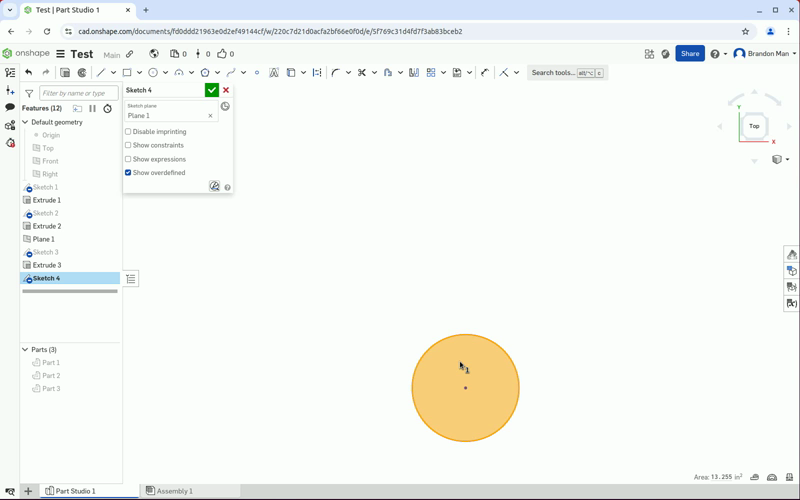
scroll(-6)
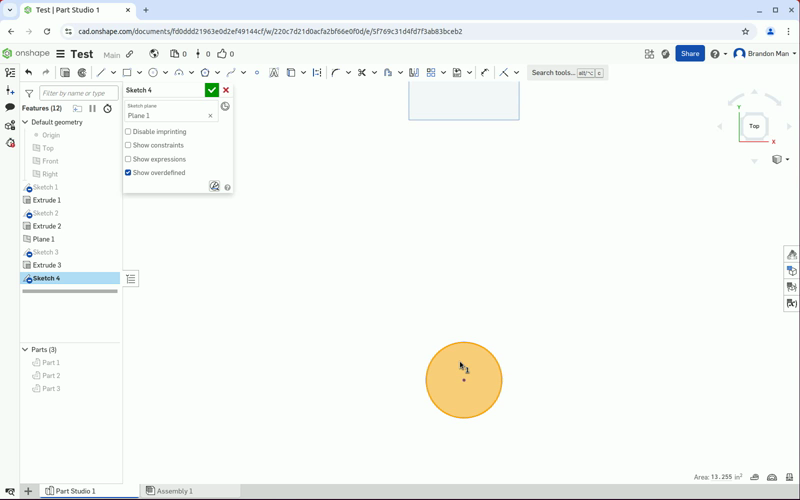
scroll(-6)
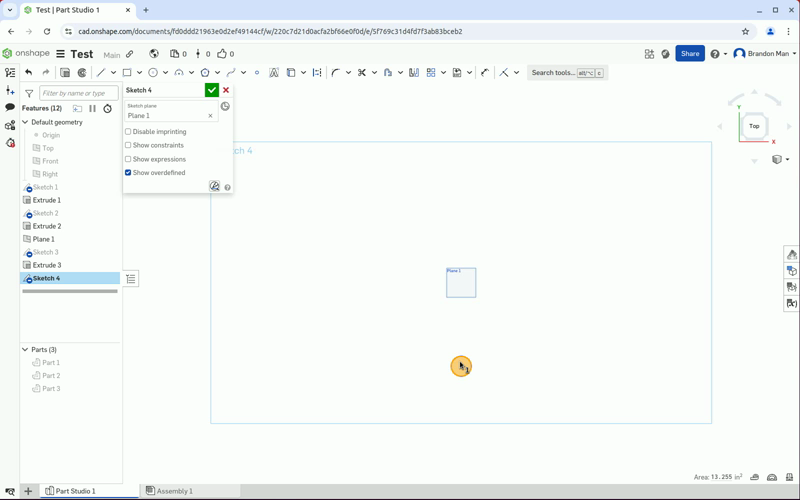
mouse_move(73, 352)
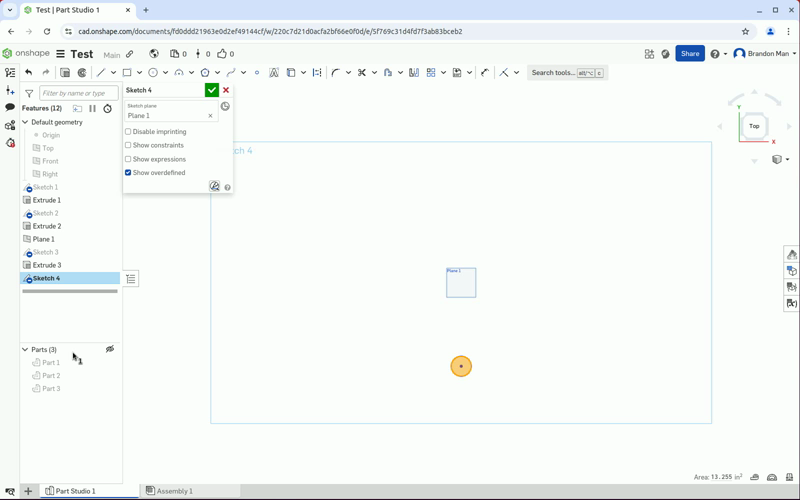
key(shift+y)
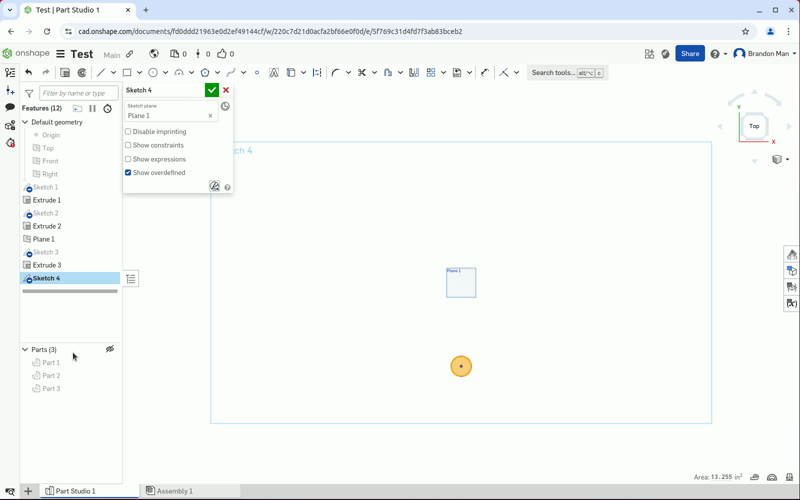
key(shift+e)
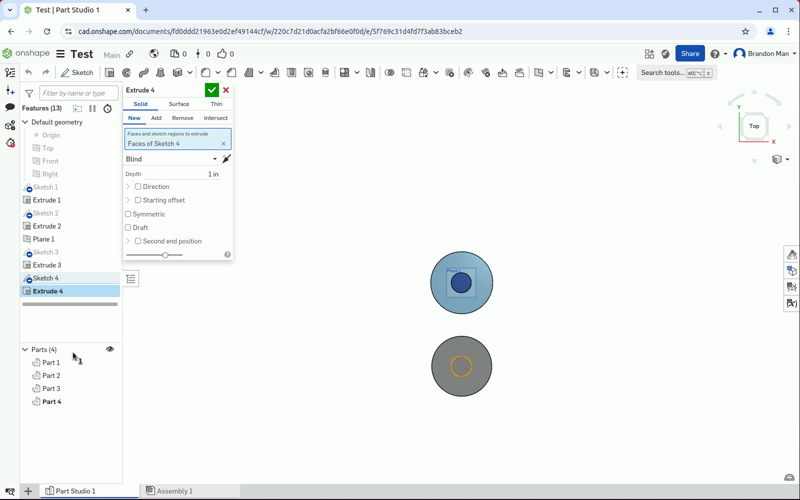
mouse_move(143, 106)
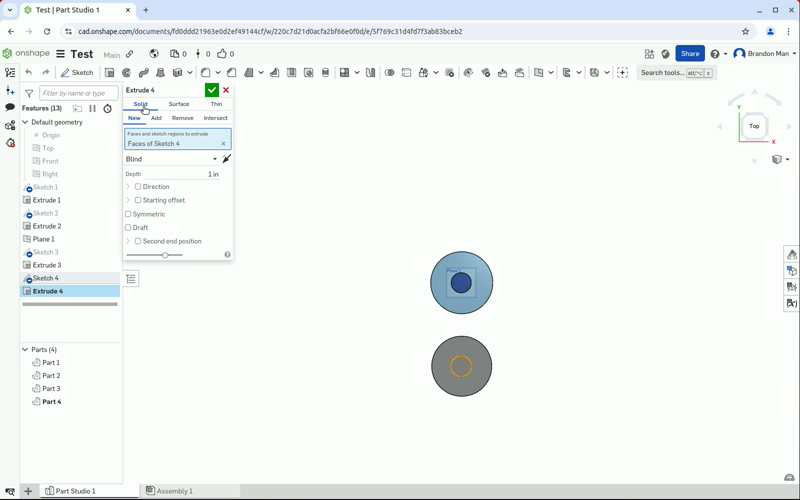
click(143, 106)
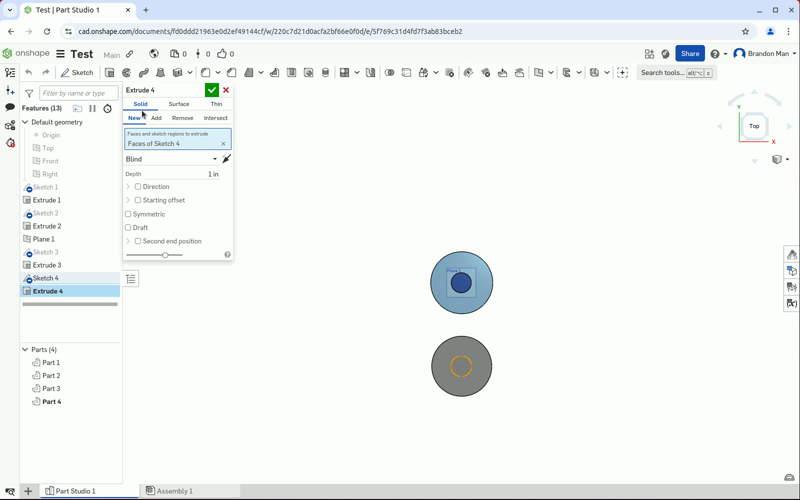
mouse_move(137, 120)
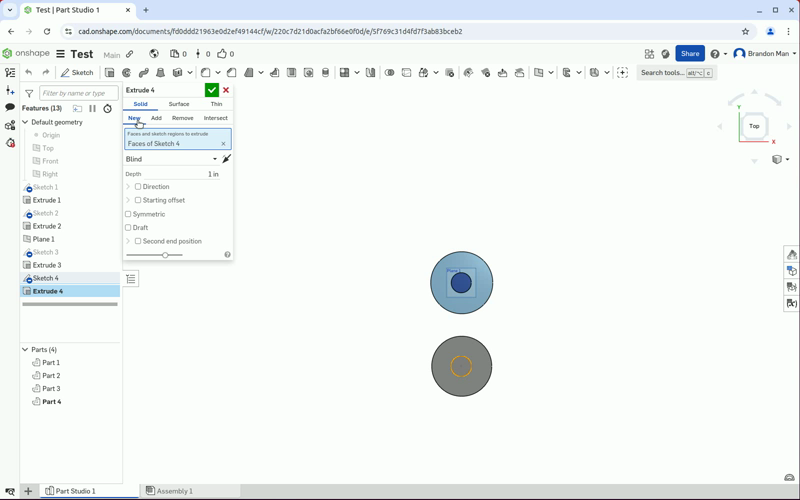
click(137, 120)
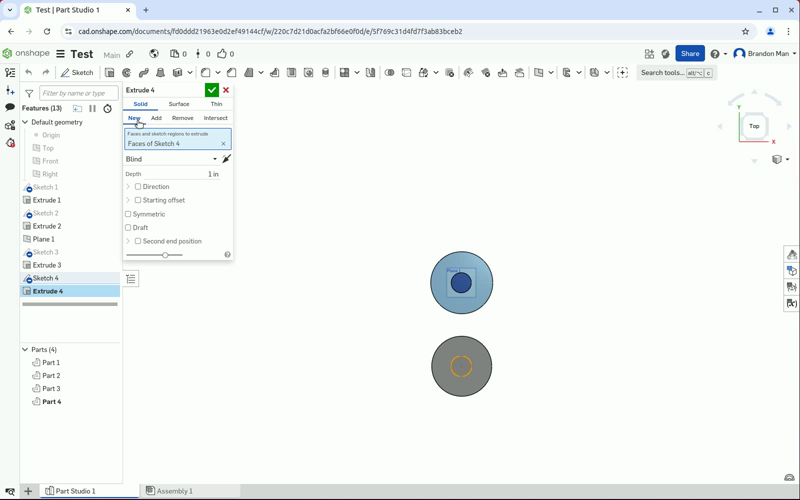
key(tab, 4)
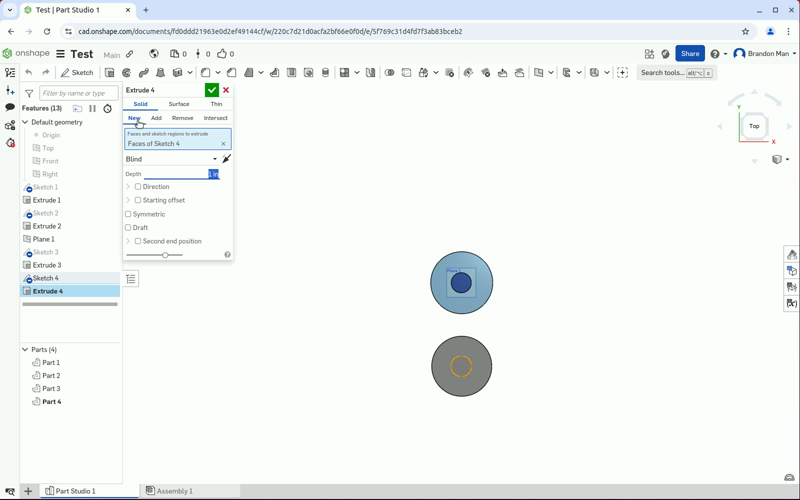
text(2.407)
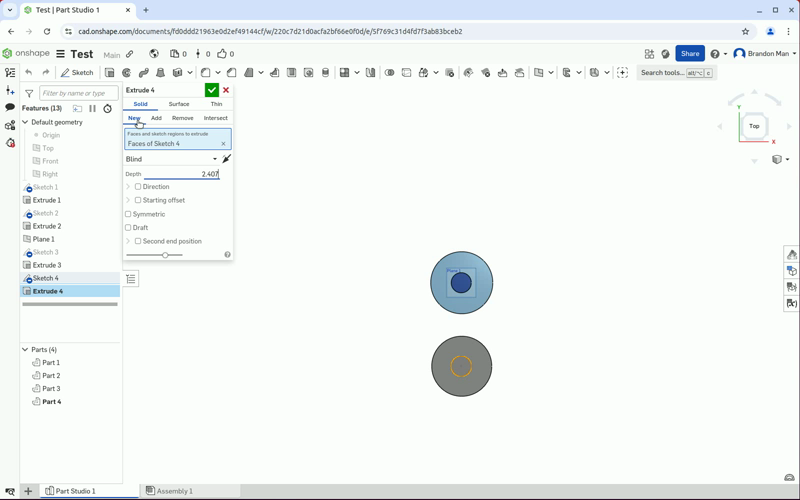
key(enter)
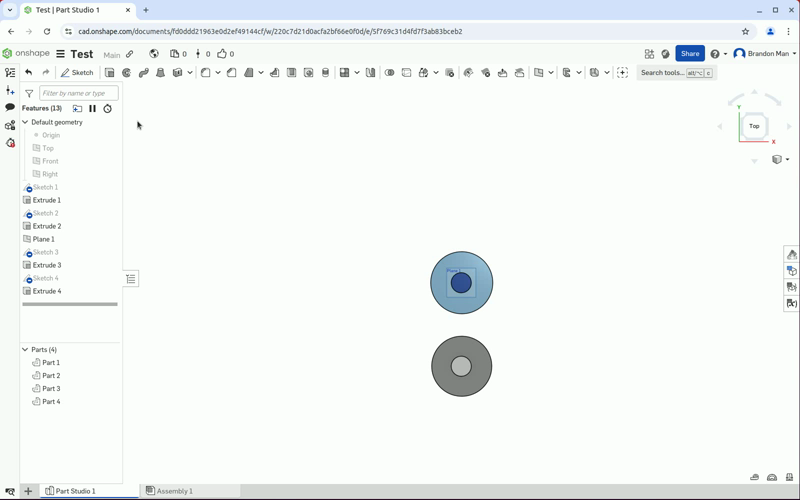
key(shift+h)
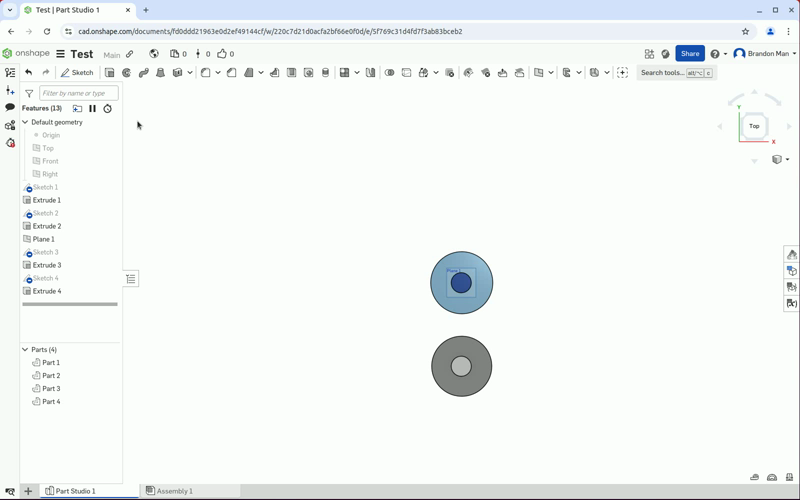
key(shift+h)
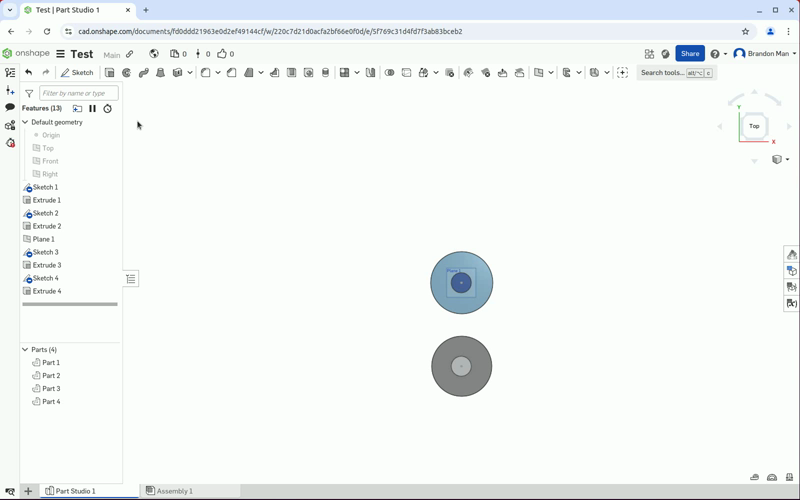
key(shift+7)
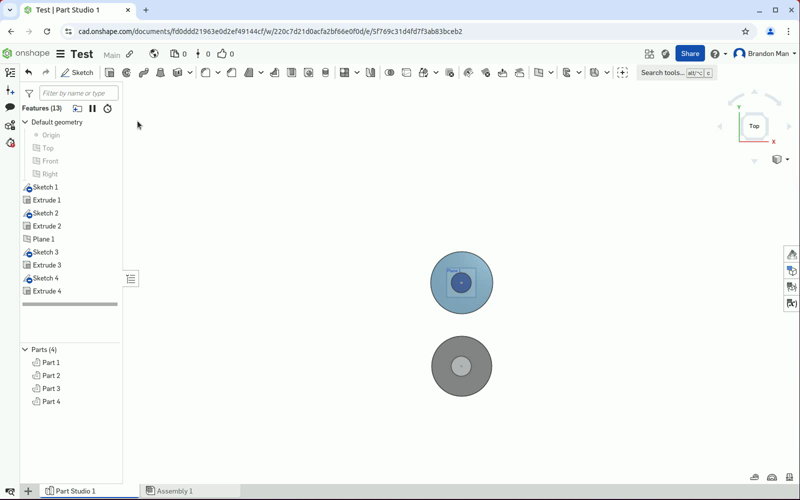
key(up, 3)
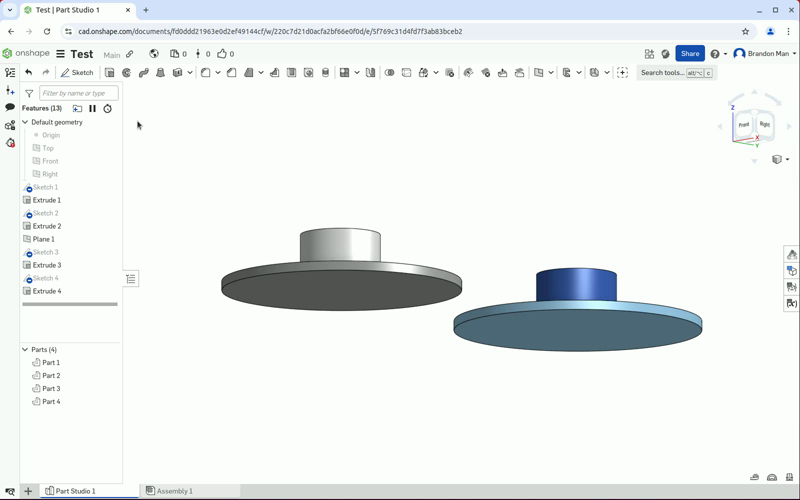
key(left, 3)
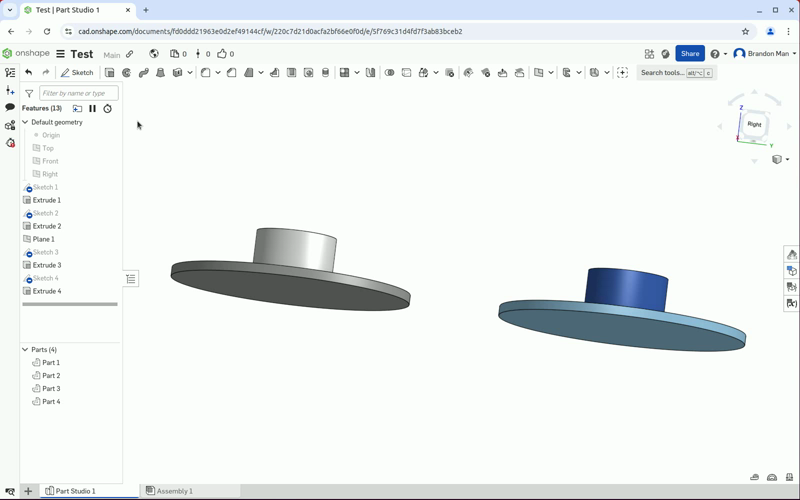
key(right, 3)
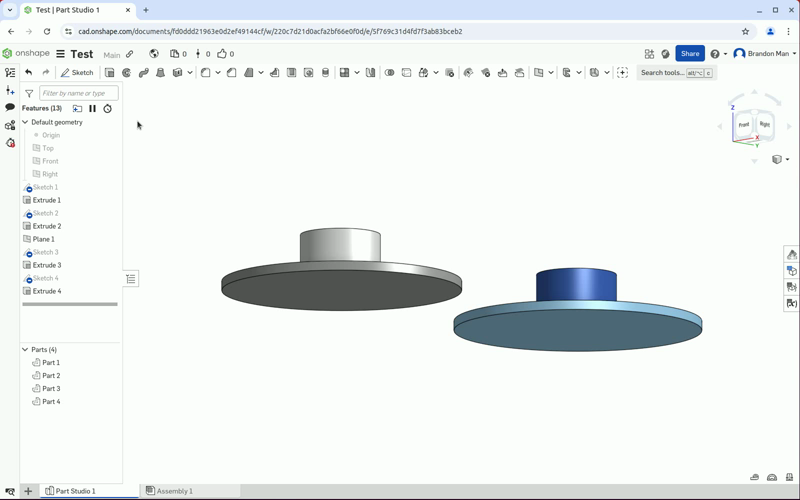
key(down, 3)
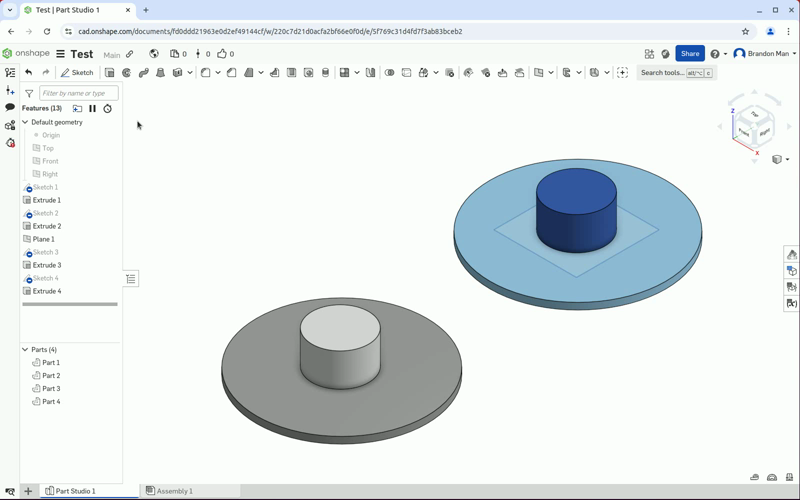
mouse_move(73, 189)
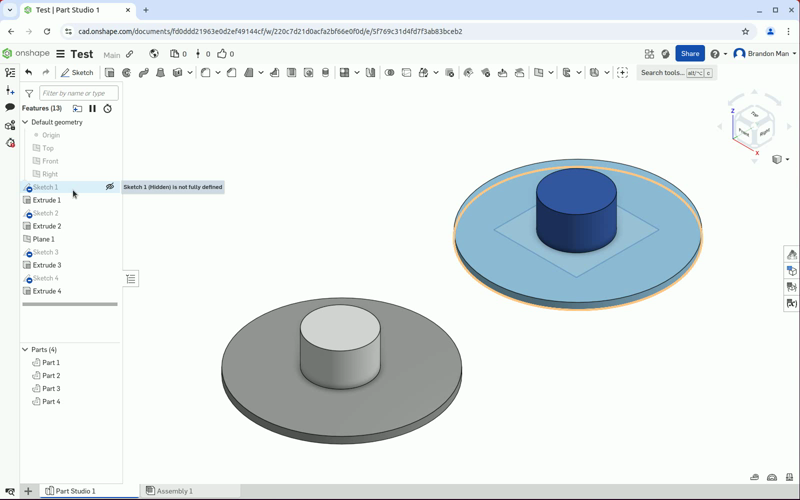
click(73, 189)